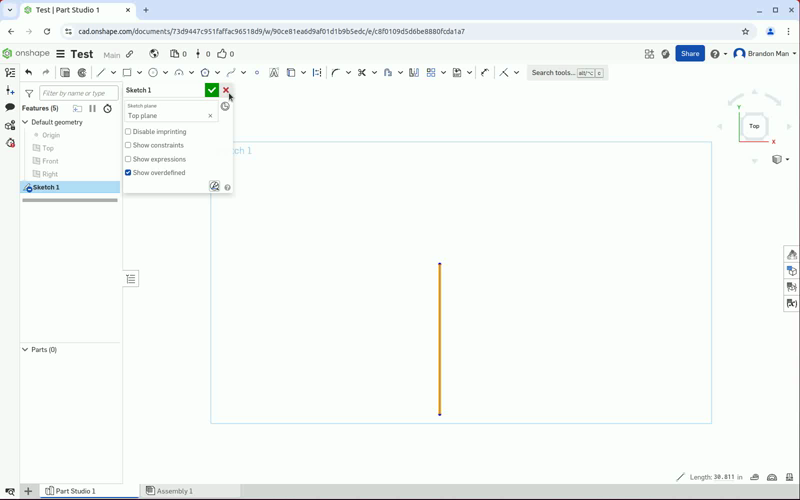
key(shift+h)
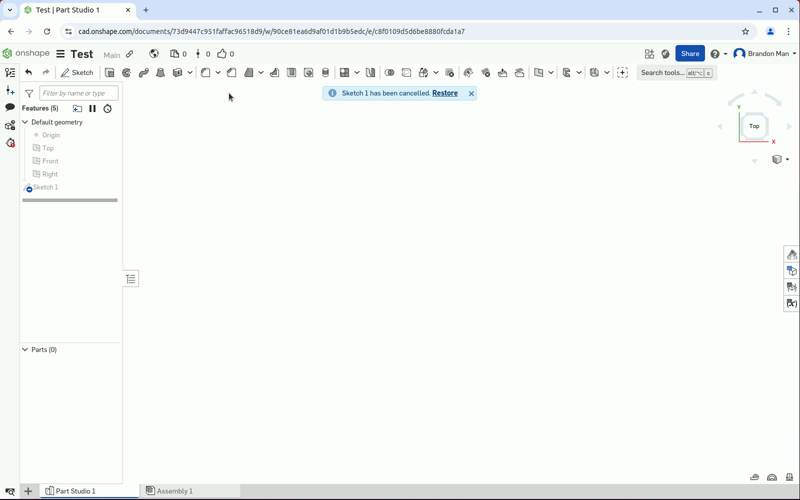
mouse_move(73, 352)
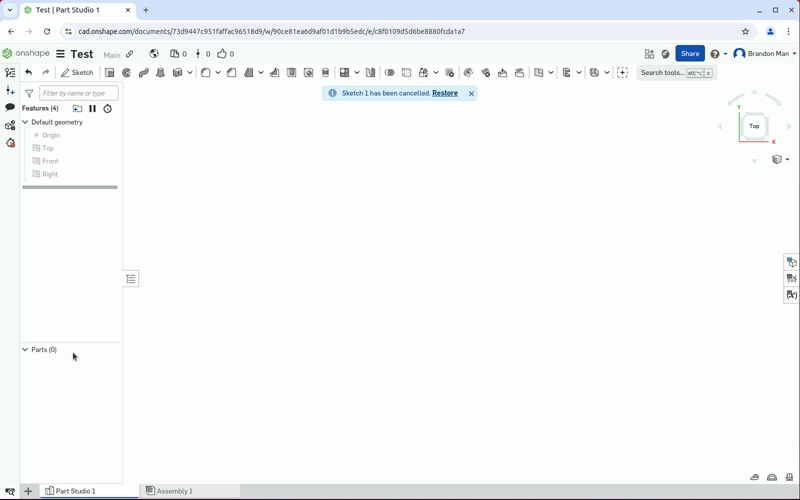
key(y)
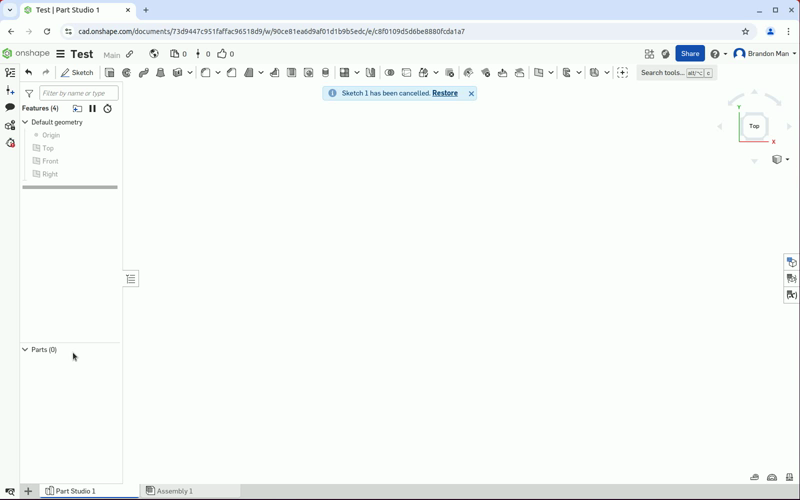
key(shift+p)
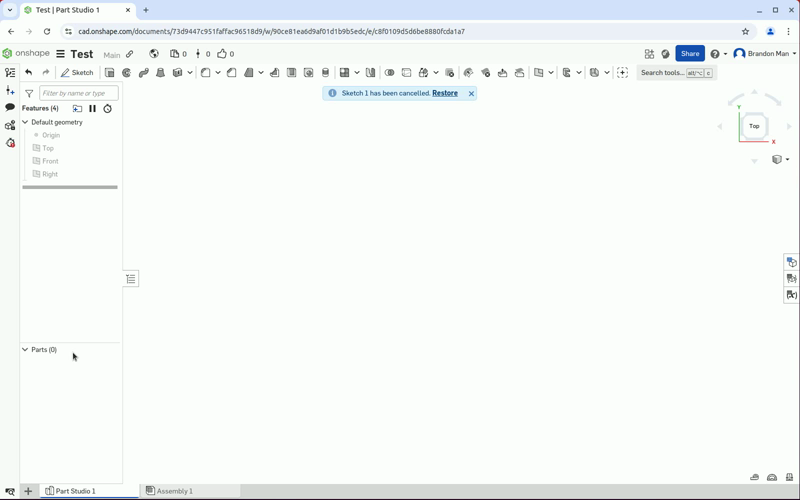
key(space)
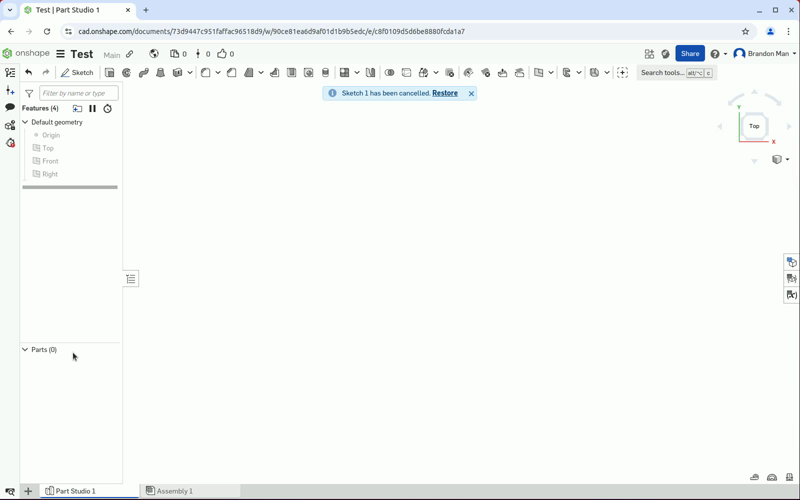
key_down(shift)
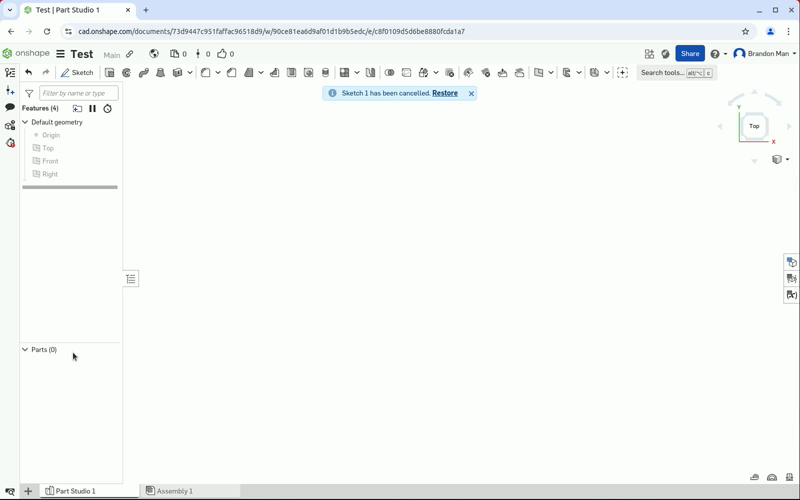
key(up)
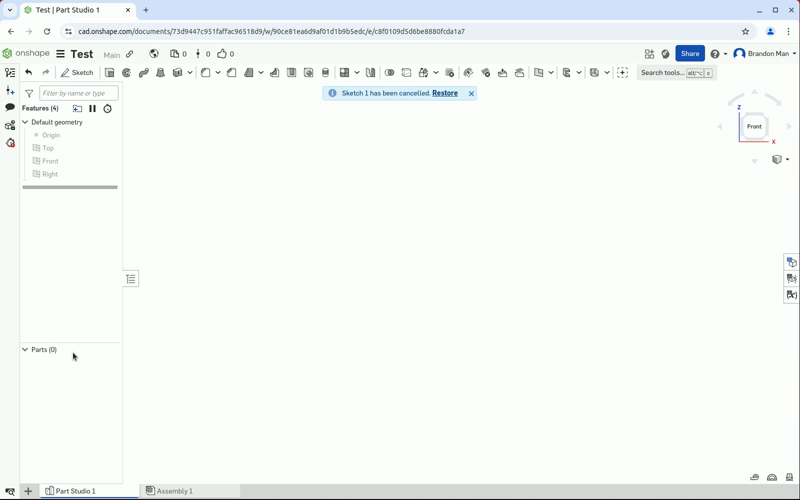
key_up(shift)
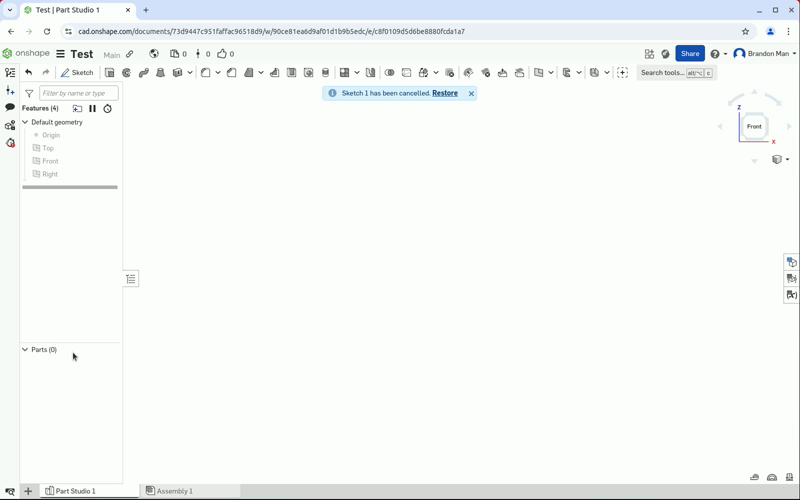
mouse_move(73, 352)
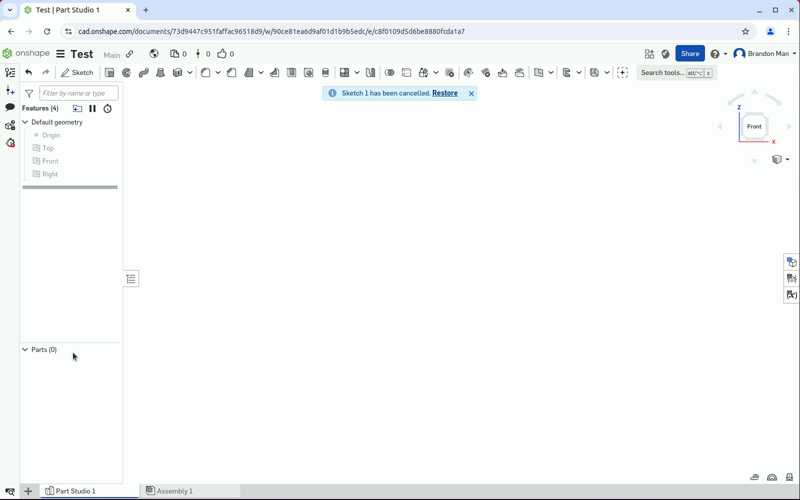
key(shift+y)
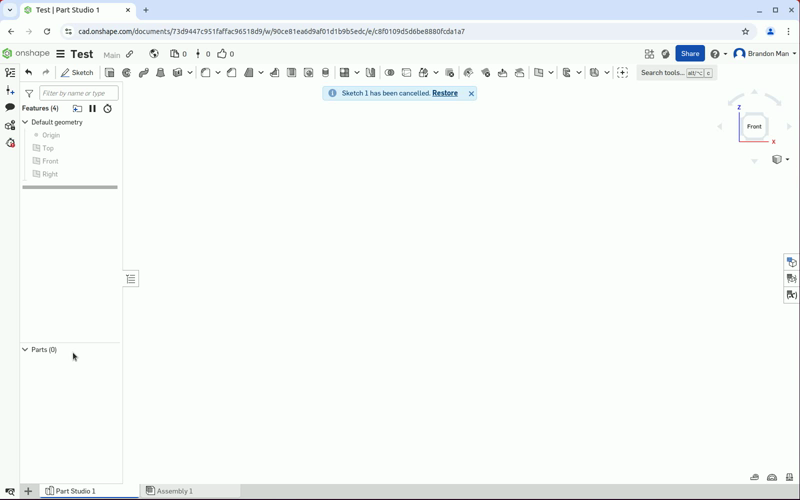
key(shift+s)
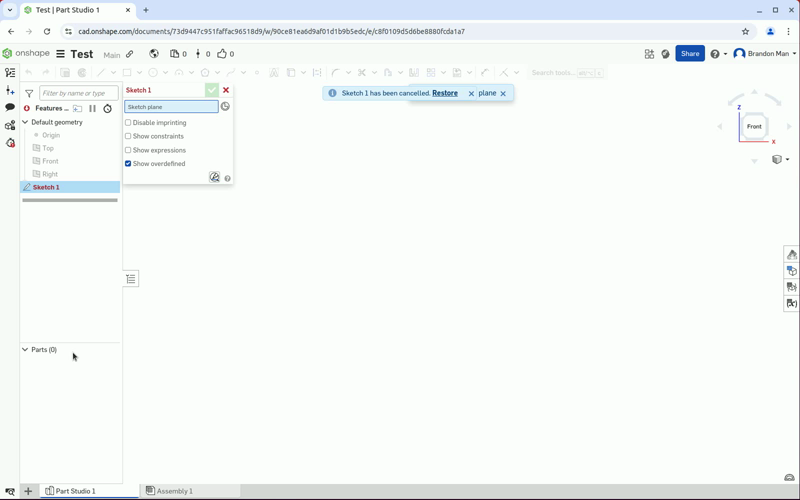
mouse_move(73, 163)
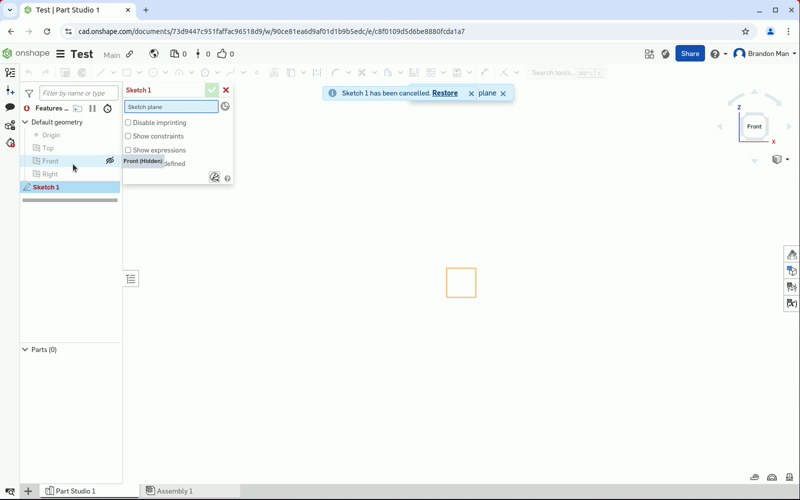
click(73, 163)
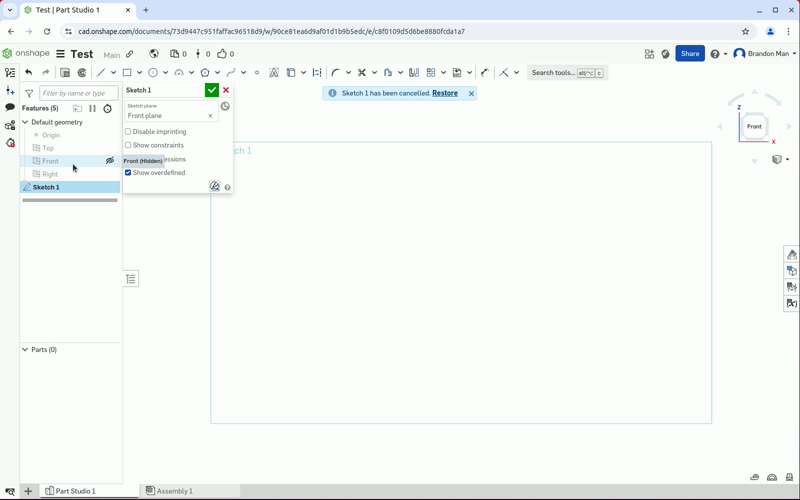
mouse_move(73, 352)
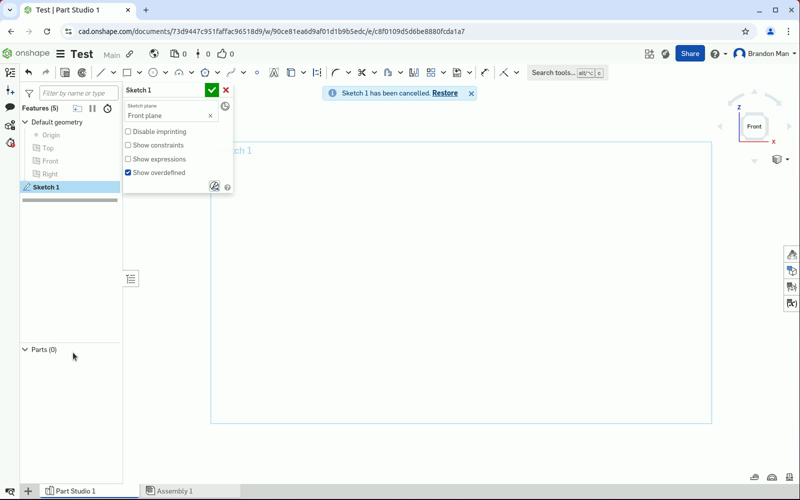
key(y)
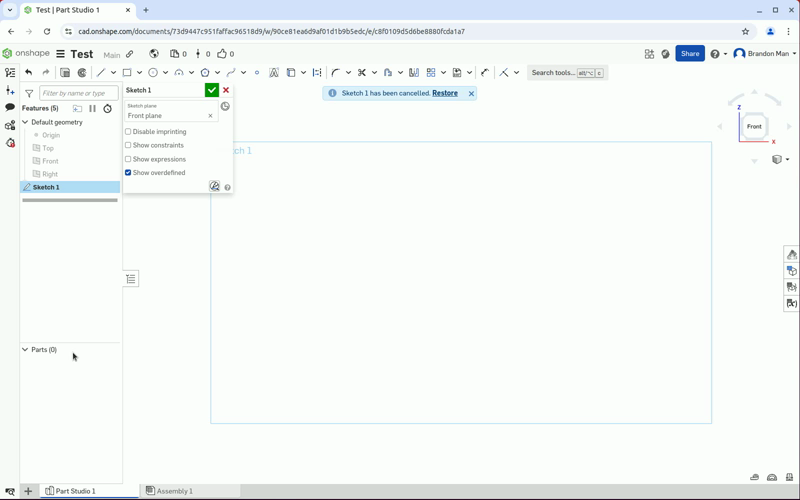
key(l)
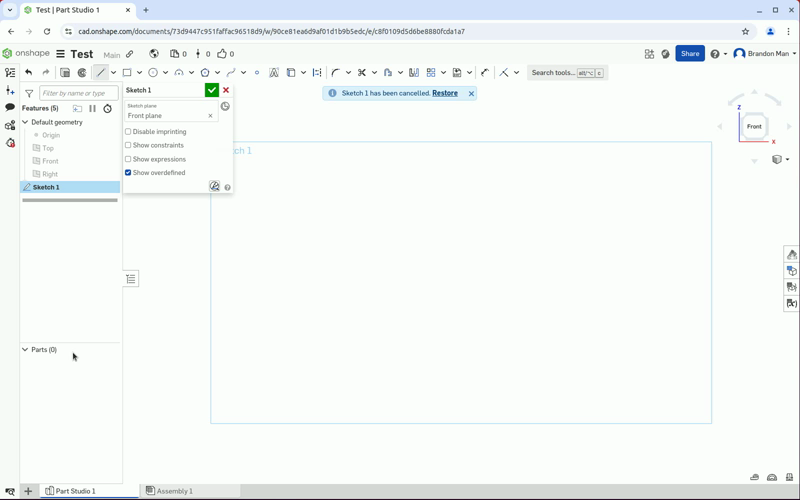
key_down(shift)
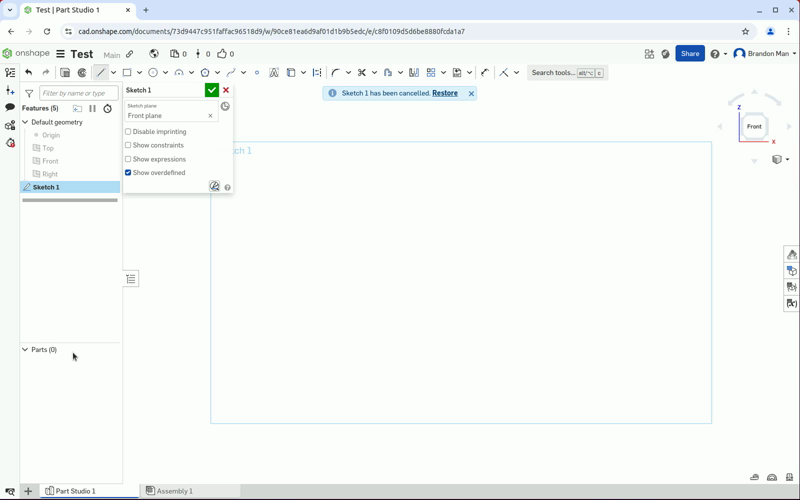
mouse_move(379, 395)
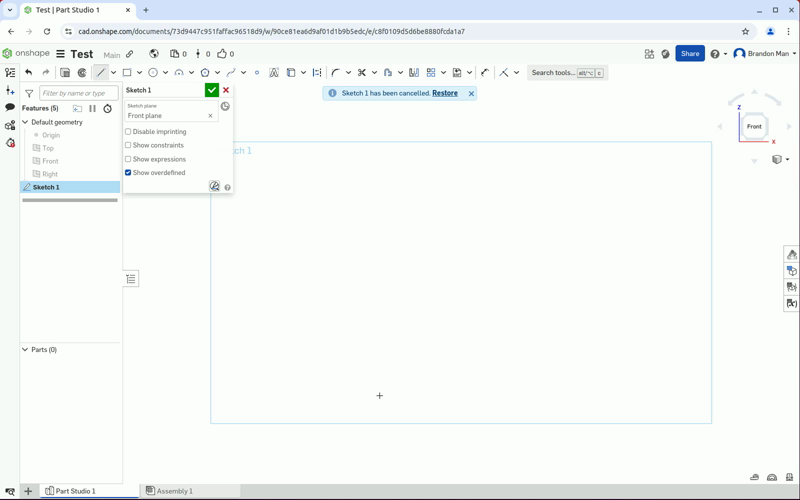
click(379, 395)
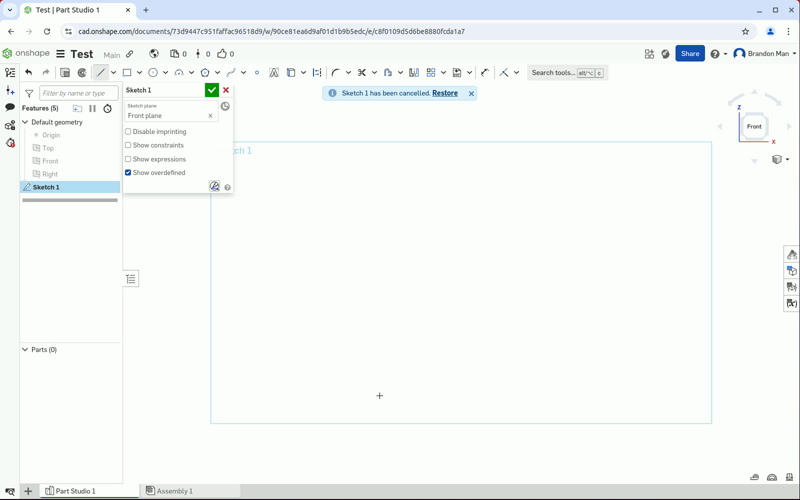
key_up(shift)
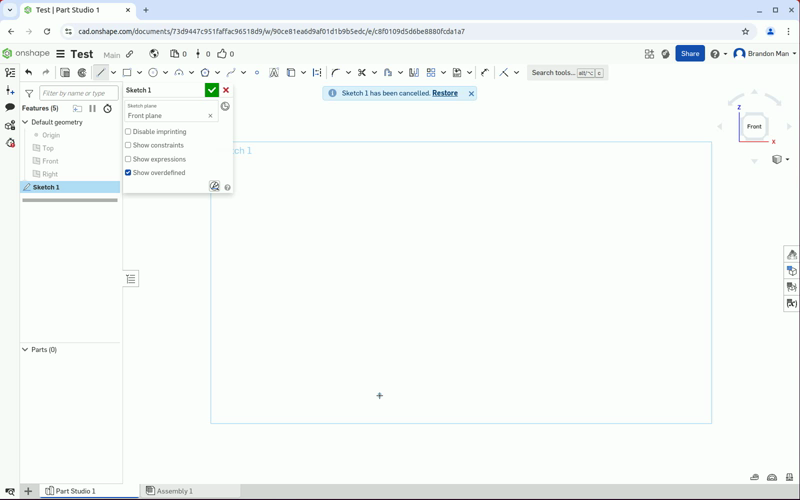
key_down(shift)
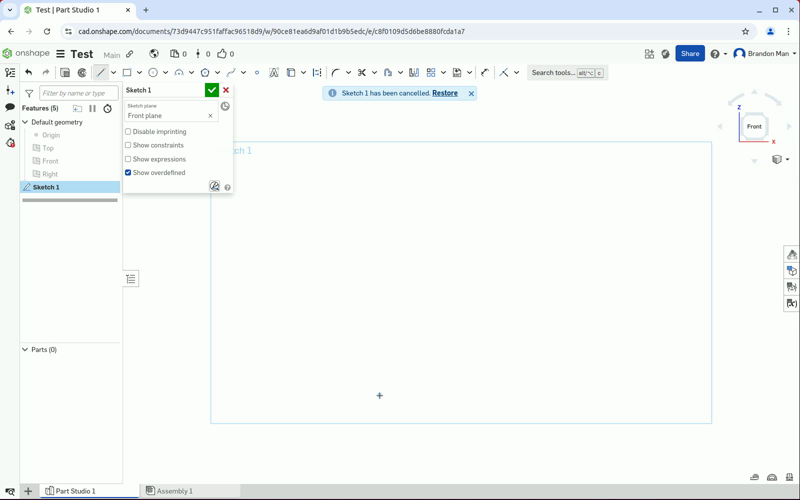
mouse_move(540, 395)
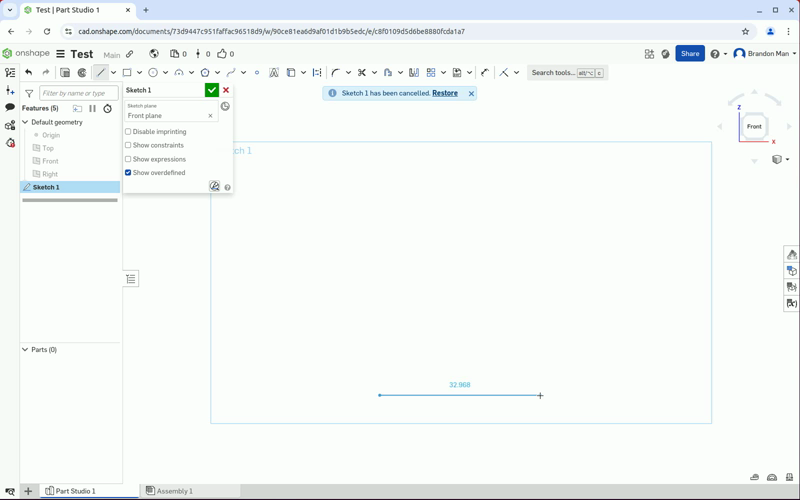
click(540, 395)
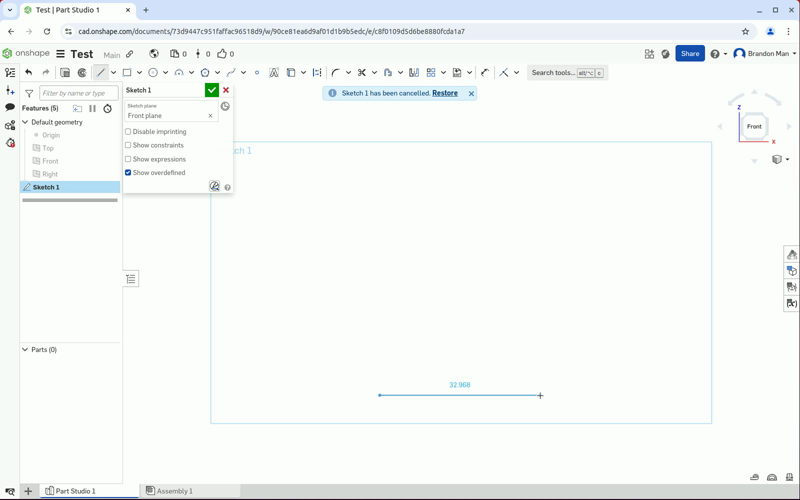
key_up(shift)
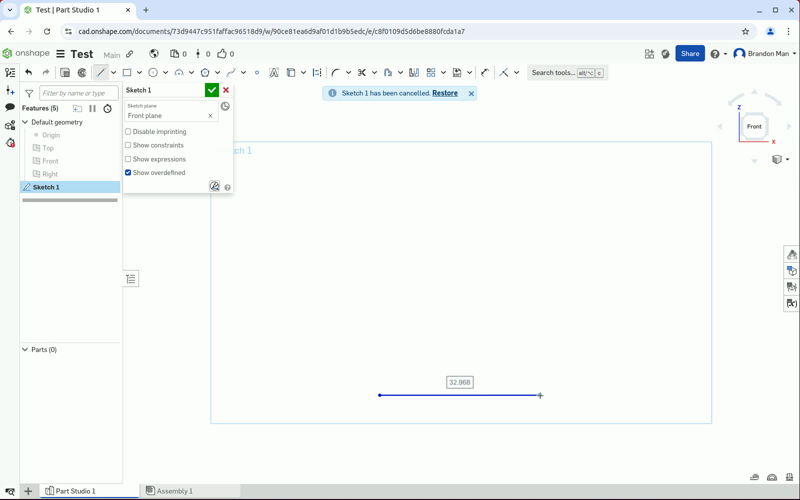
key_down(shift)
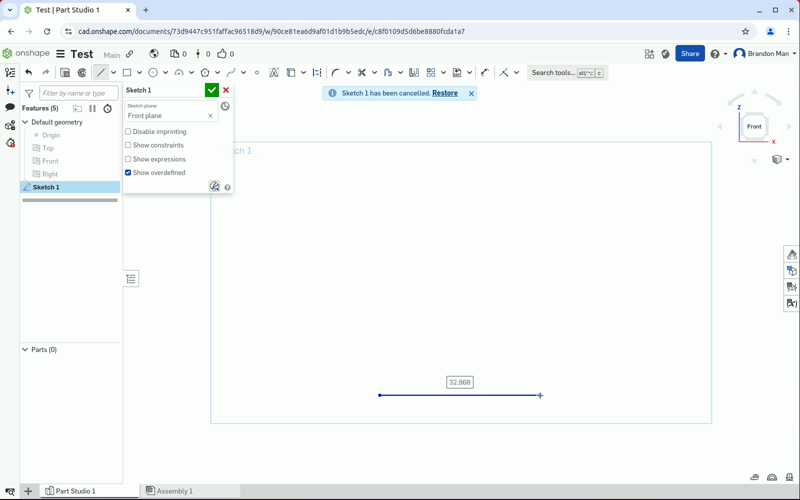
mouse_move(540, 171)
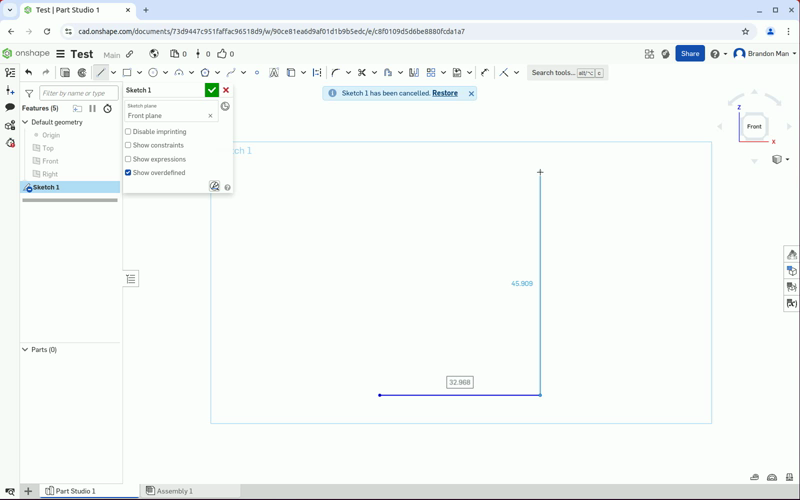
click(540, 171)
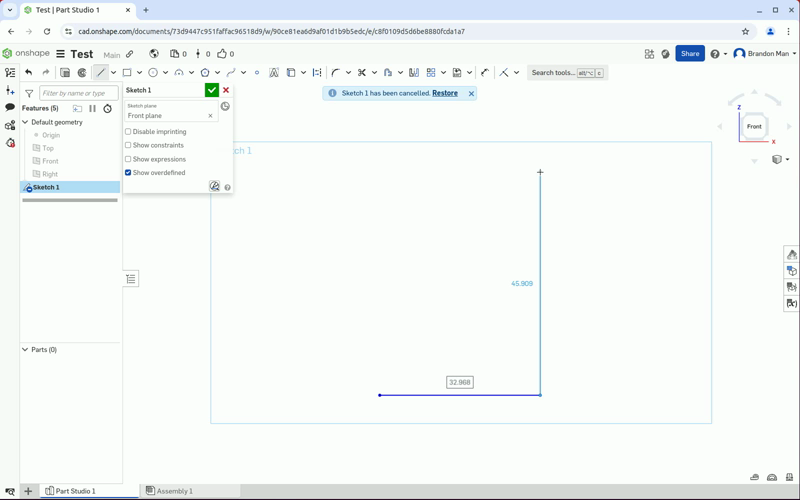
key_up(shift)
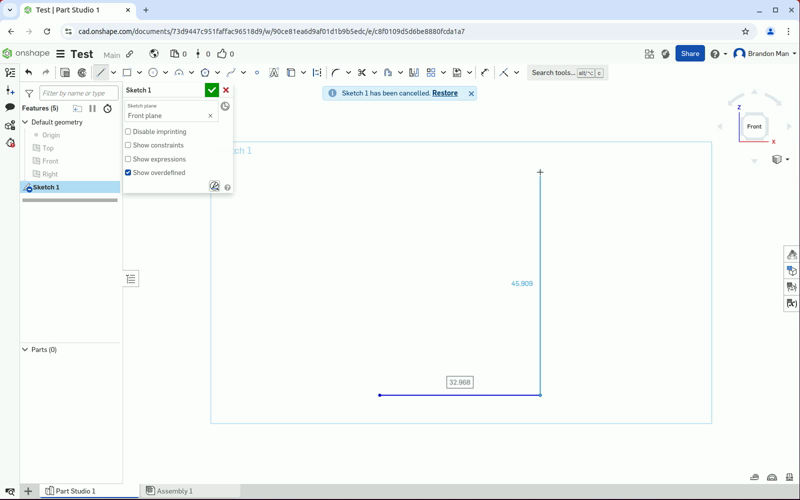
key_down(shift)
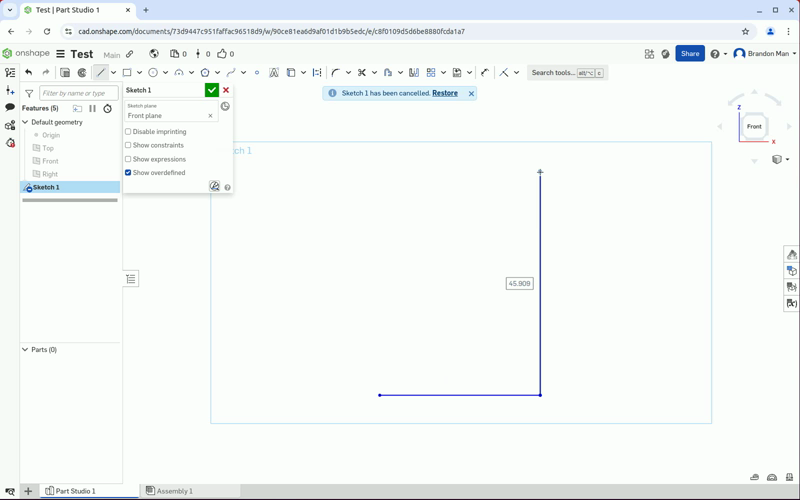
mouse_move(379, 171)
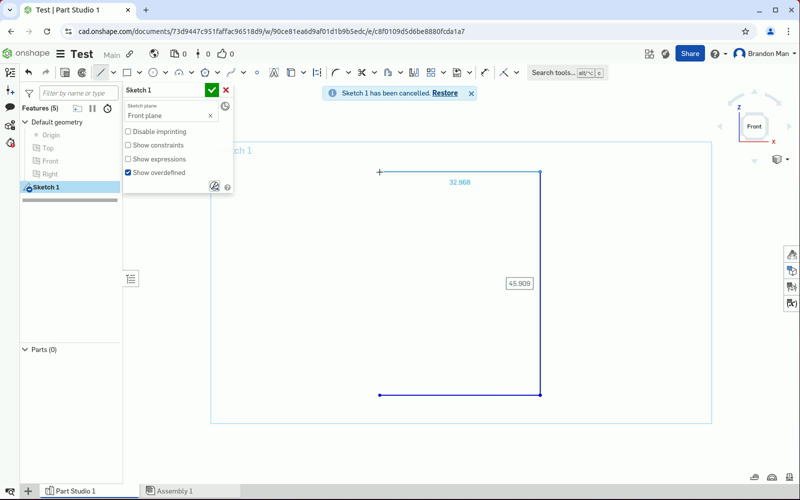
click(379, 171)
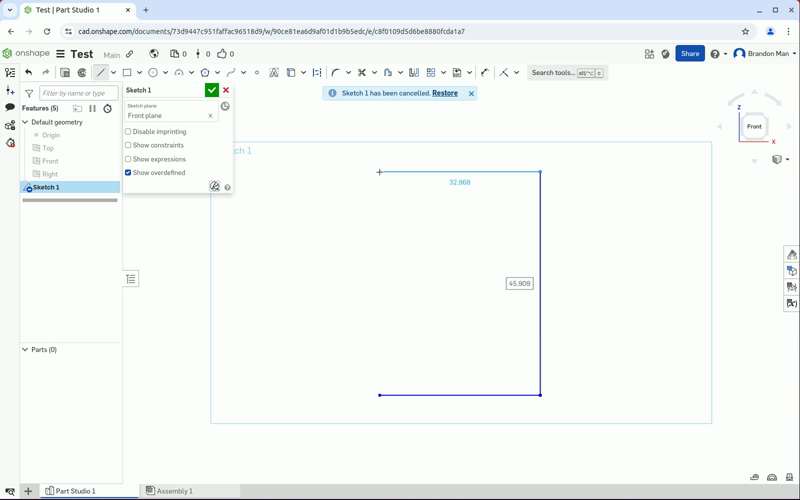
key_up(shift)
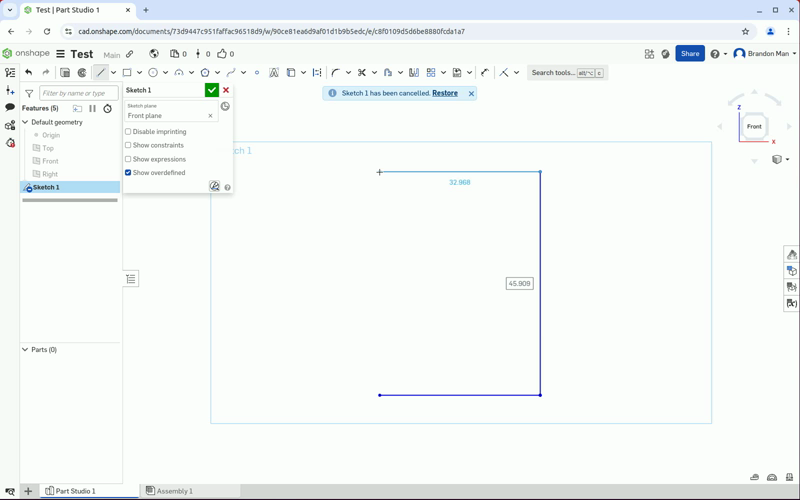
key_down(shift)
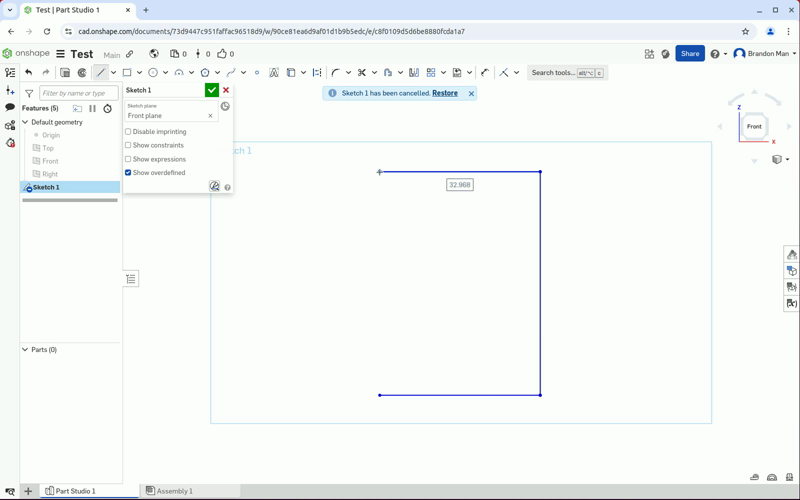
mouse_move(379, 395)
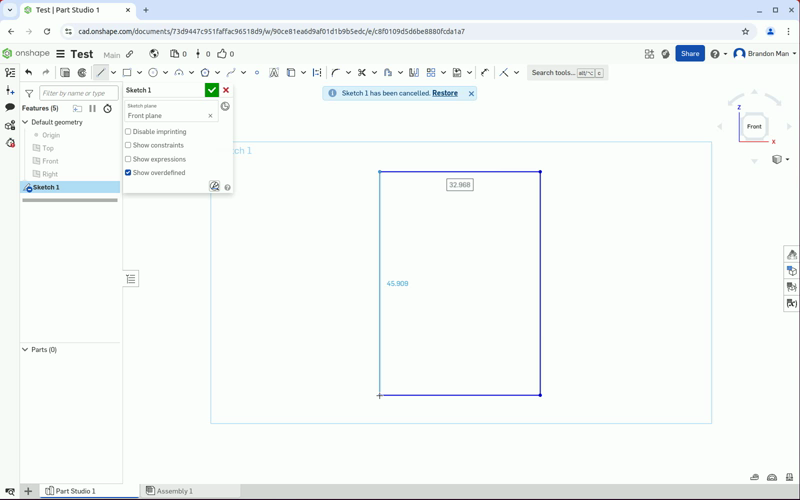
key_up(shift)
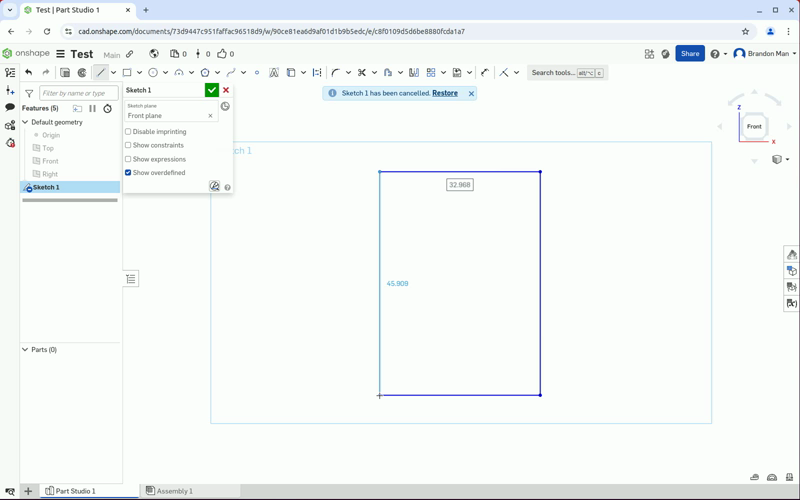
click(379, 395)
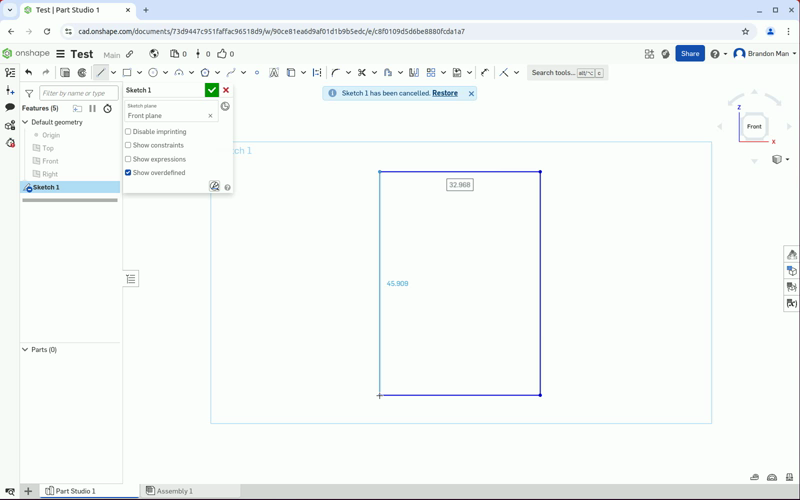
key(esc)
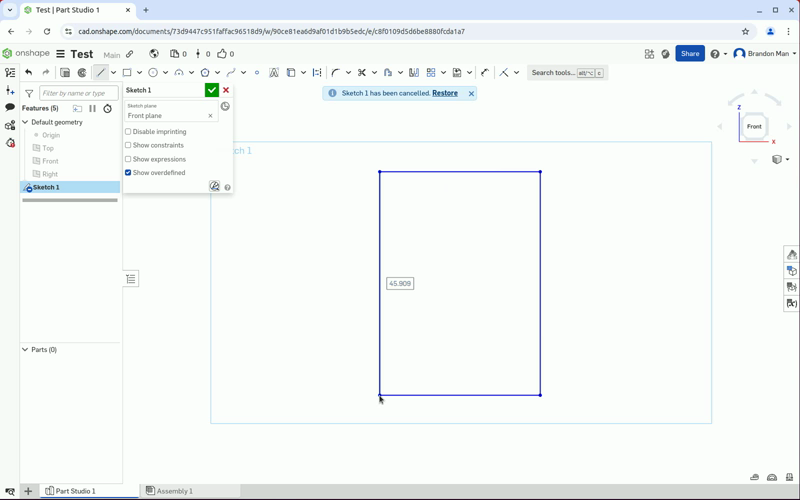
mouse_move(423, 331)
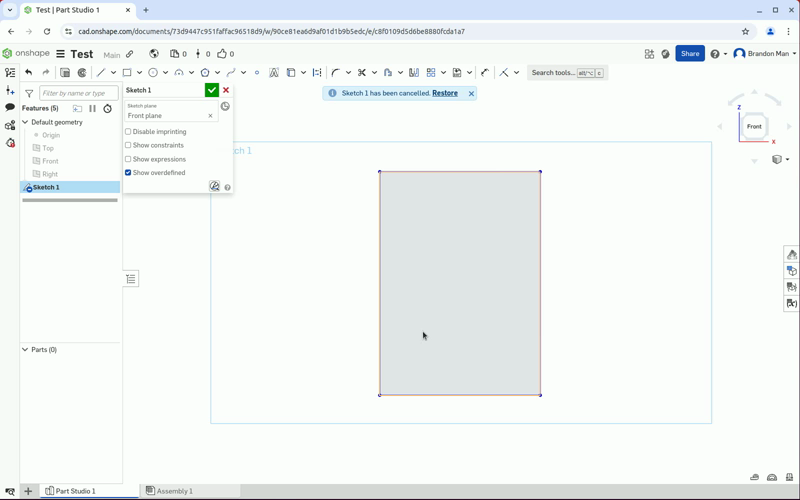
click(423, 331)
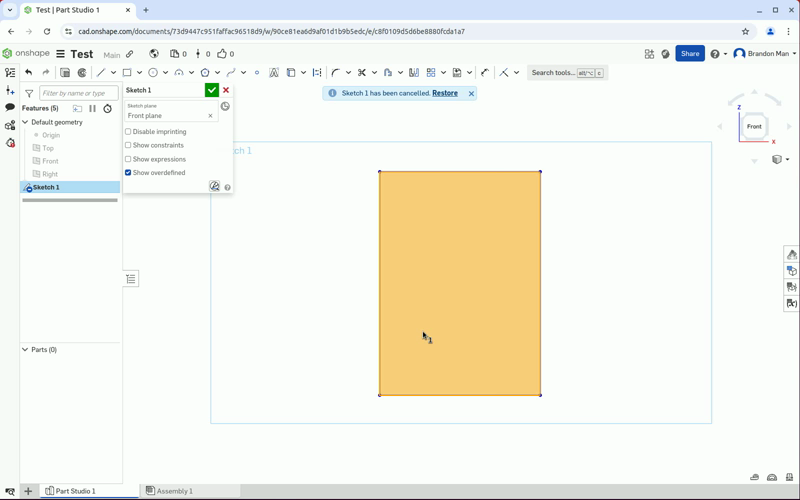
mouse_move(73, 352)
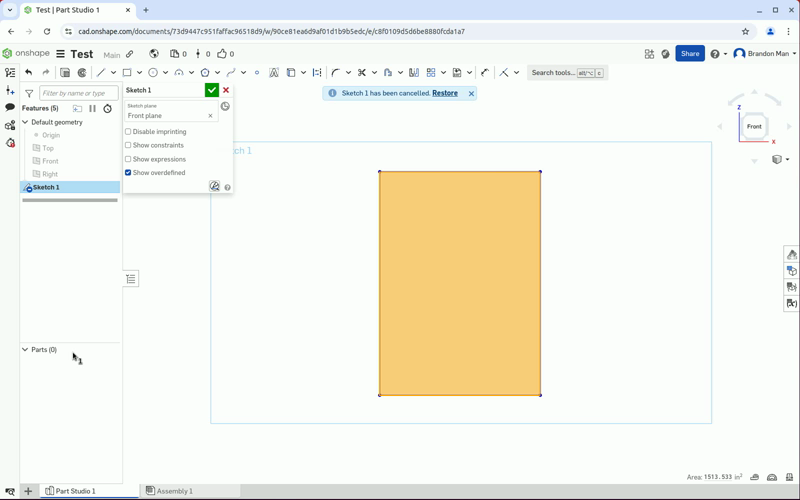
key(shift+y)
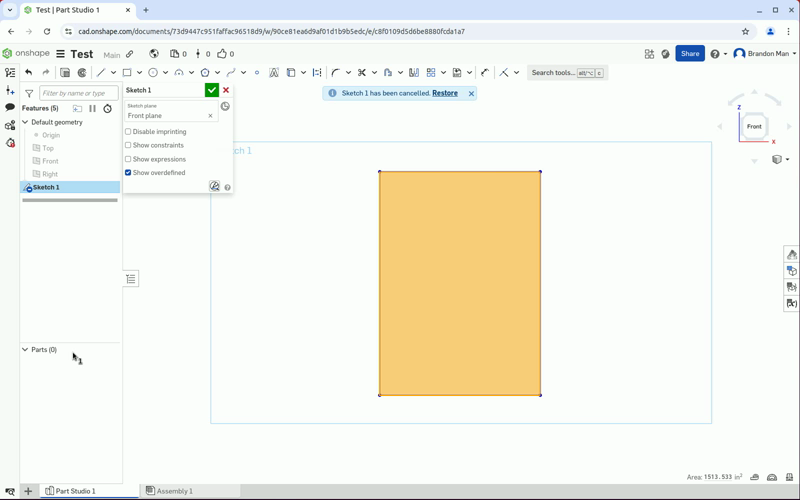
key(shift+e)
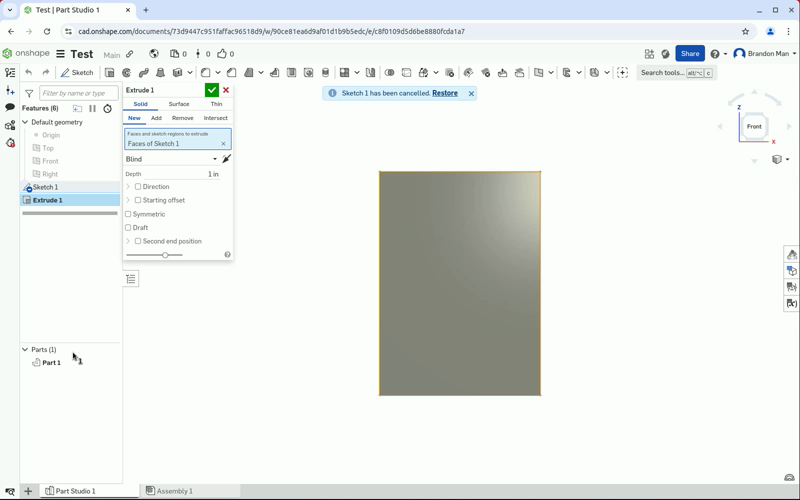
mouse_move(143, 106)
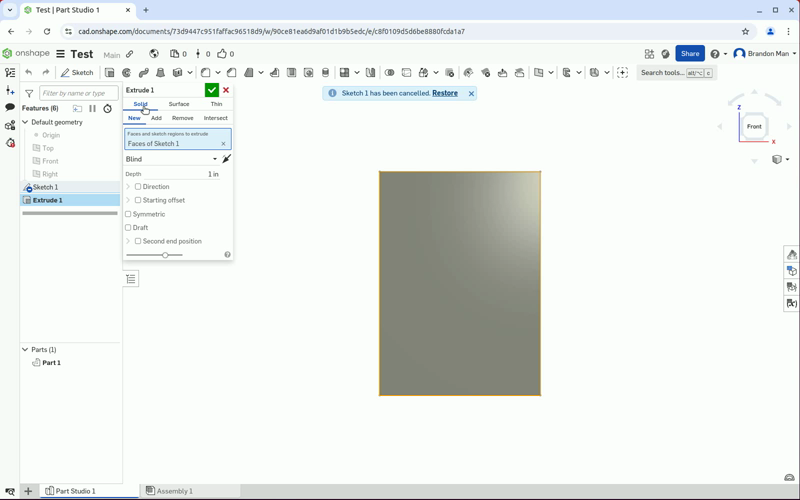
click(143, 106)
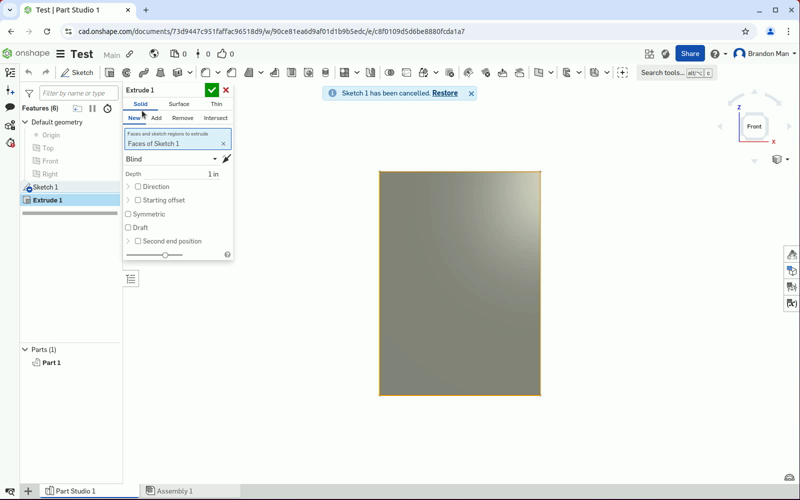
mouse_move(137, 120)
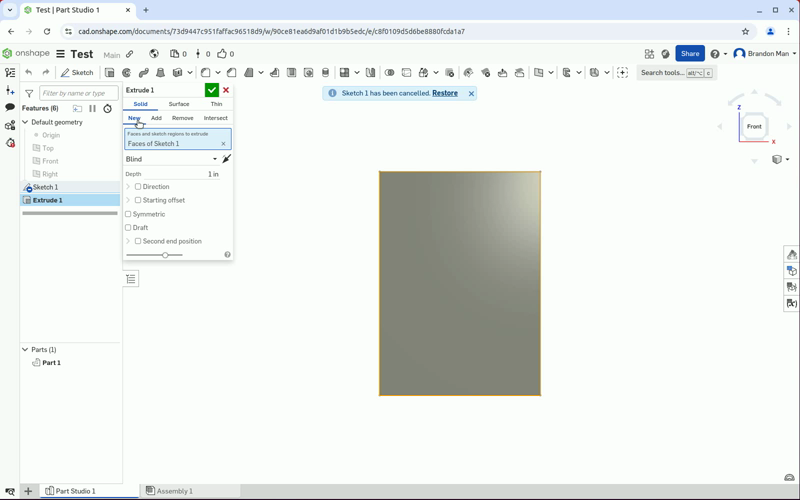
click(137, 120)
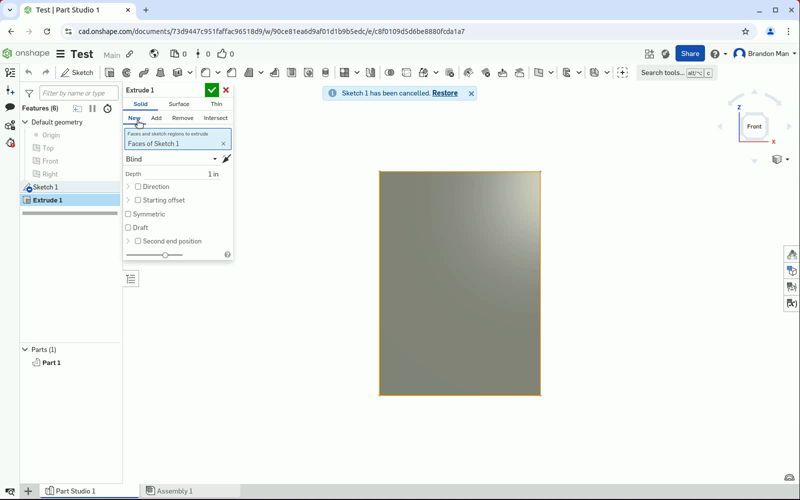
key(tab, 4)
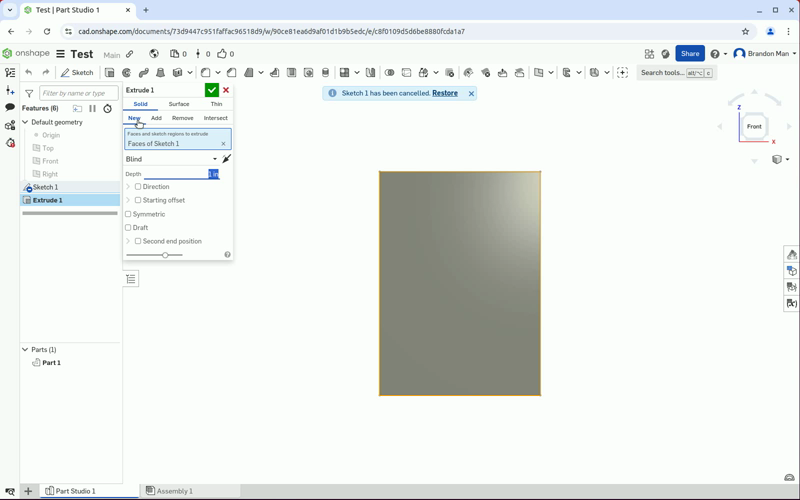
text(18.294)
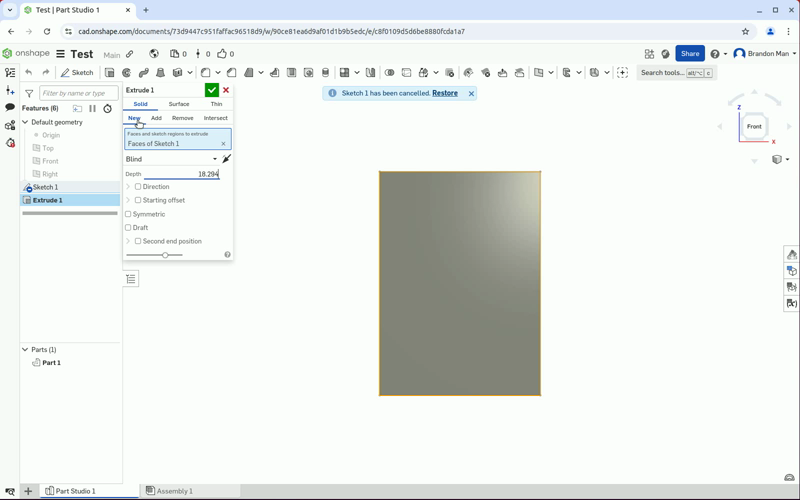
key(tab, 3)
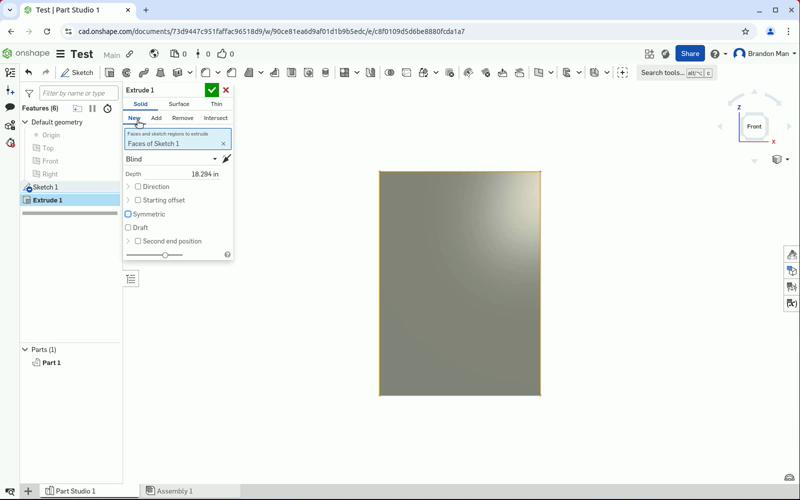
key(space)
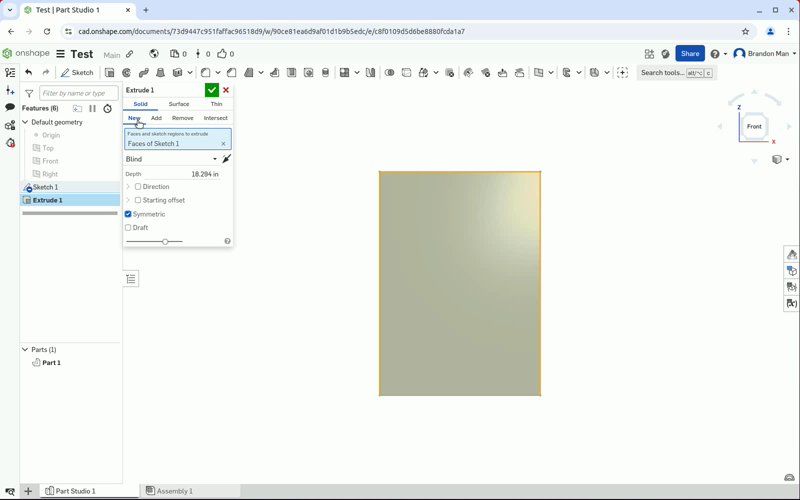
key(enter)
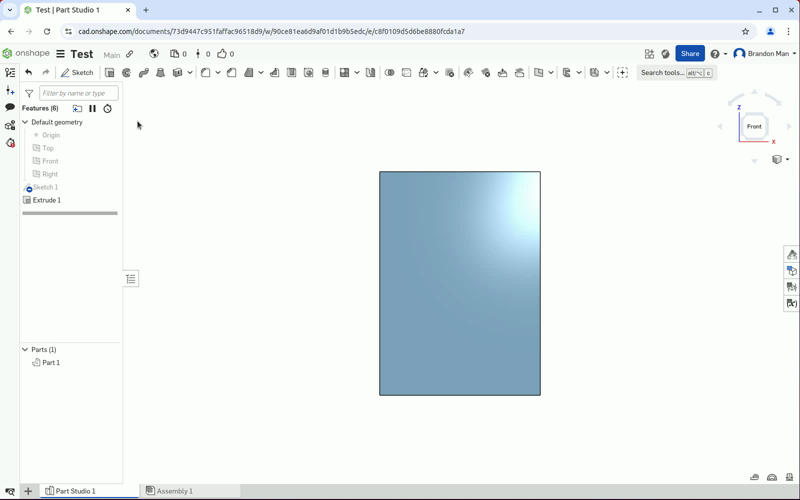
key(shift+h)
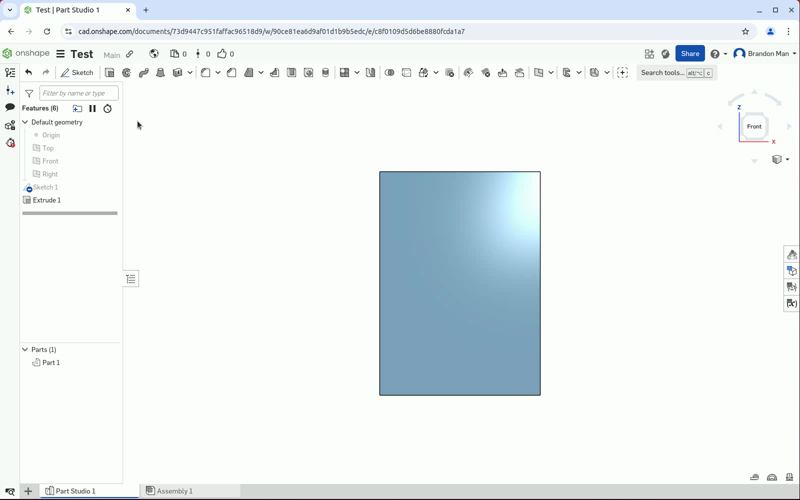
key(shift+h)
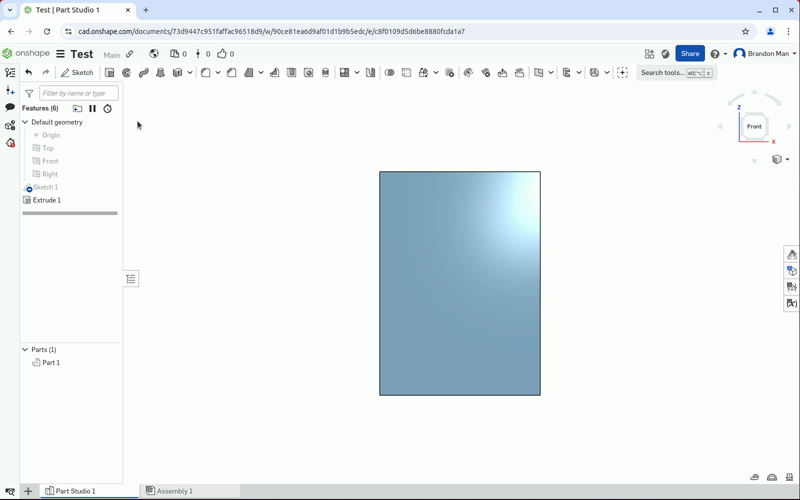
mouse_move(73, 189)
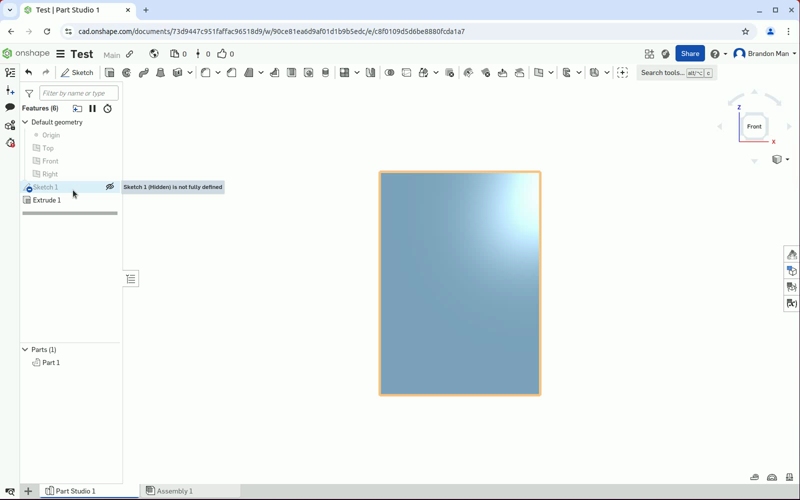
click(73, 189)
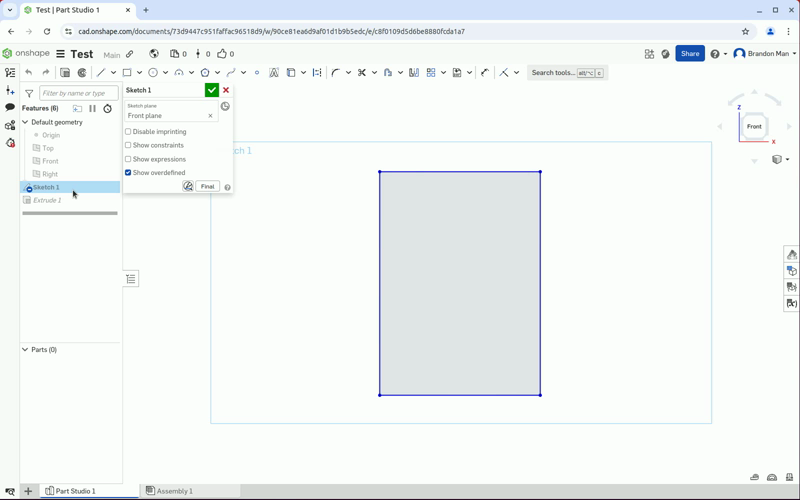
mouse_move(229, 92)
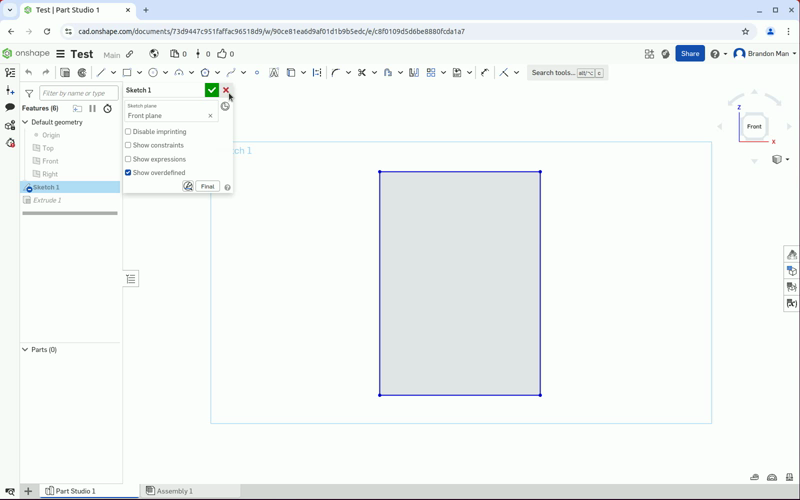
click(229, 92)
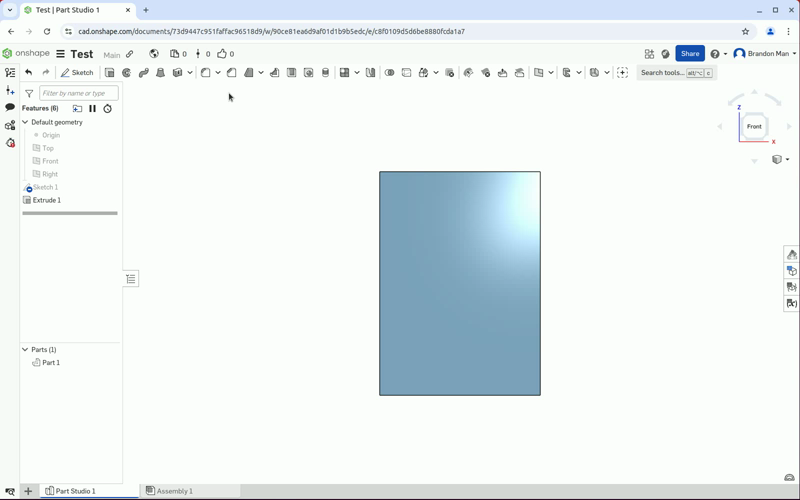
mouse_move(541, 75)
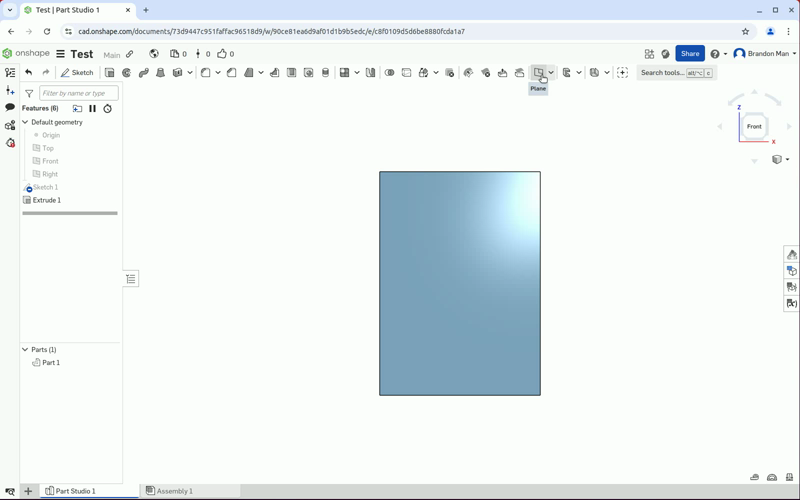
click(541, 75)
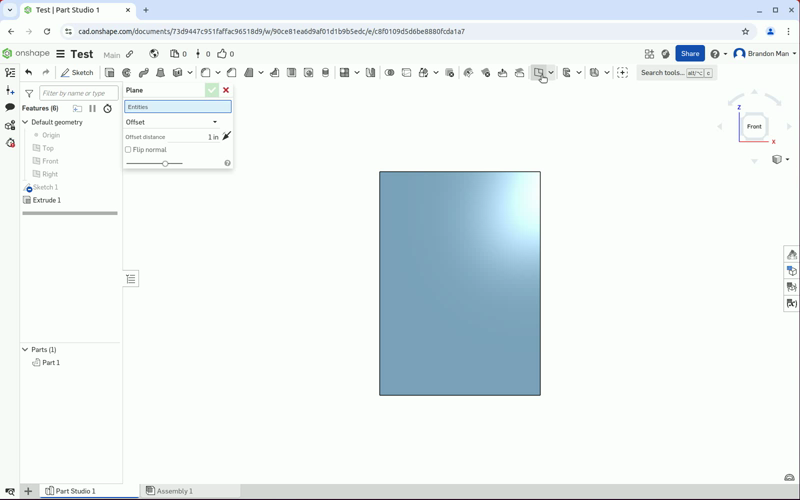
mouse_move(73, 163)
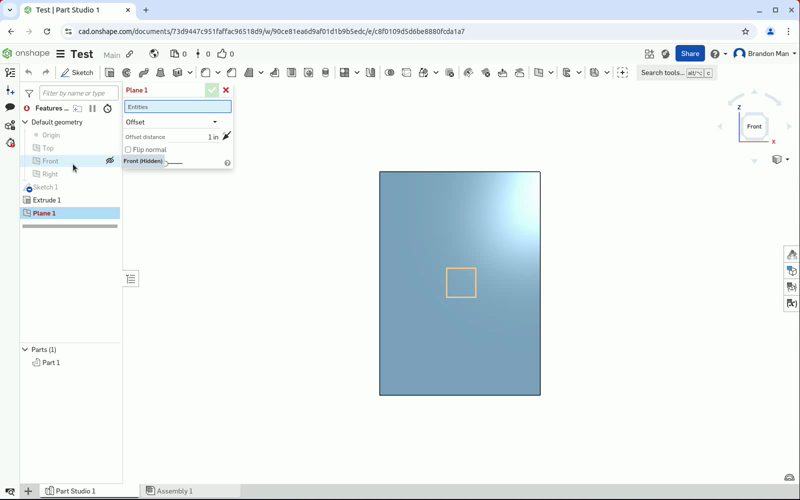
click(73, 163)
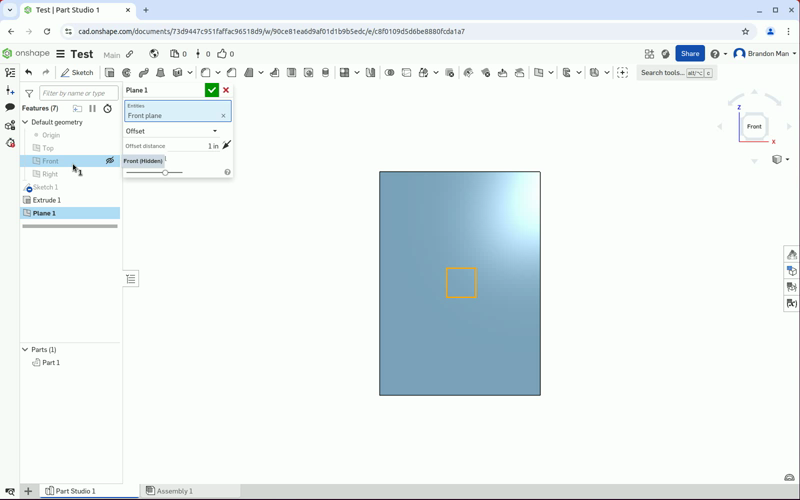
key(tab, 2)
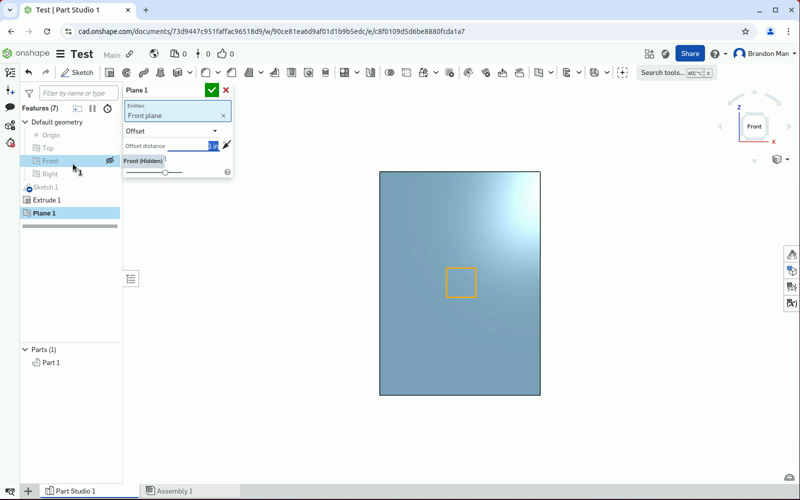
text(9.151)
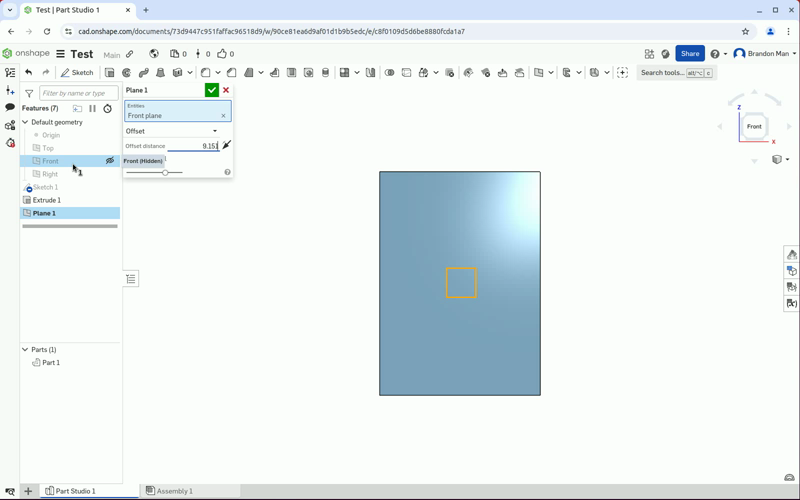
key(enter, 2)
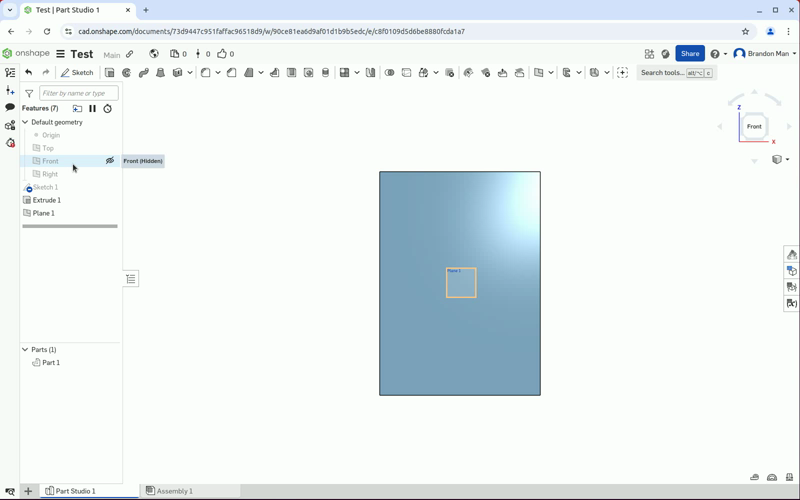
key(shift+s)
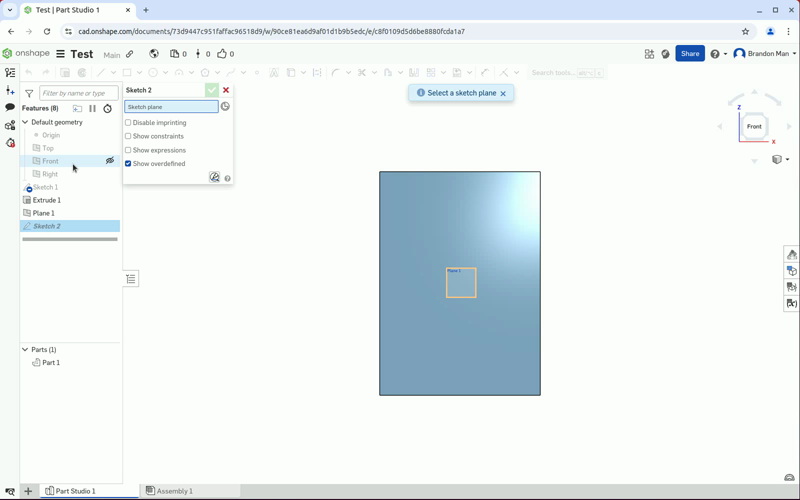
mouse_move(73, 215)
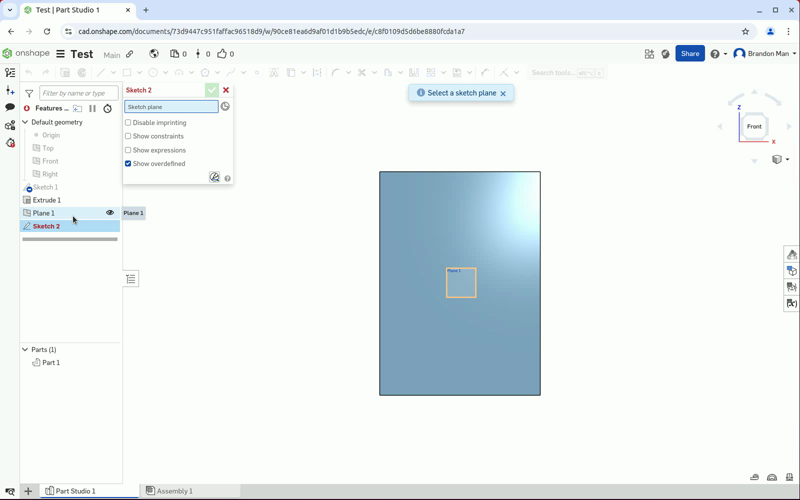
click(73, 215)
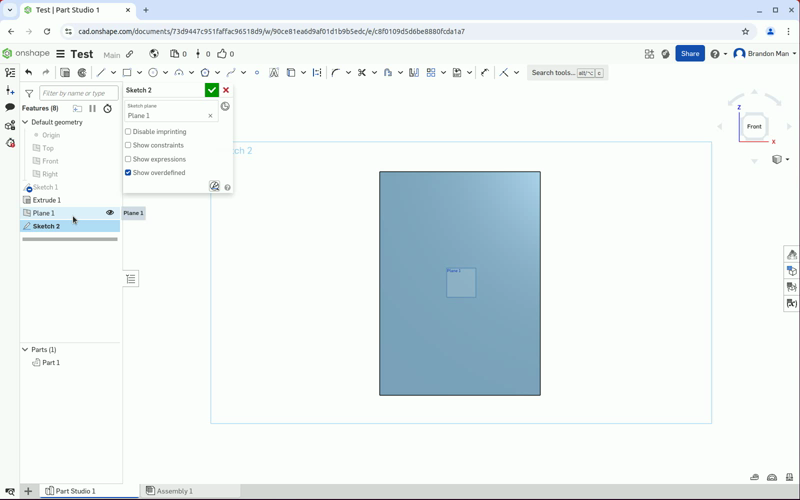
mouse_move(73, 352)
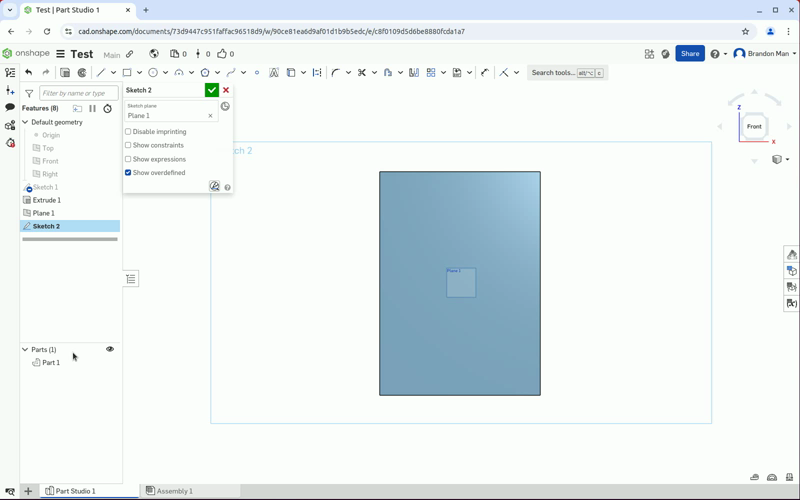
key(y)
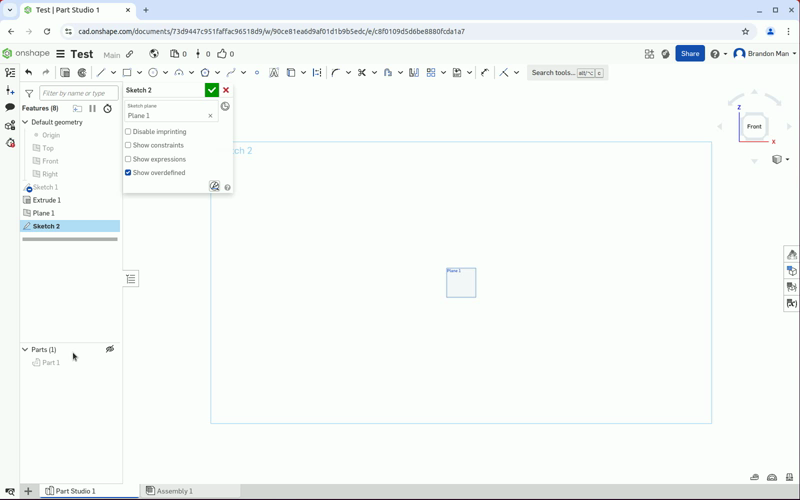
key(l)
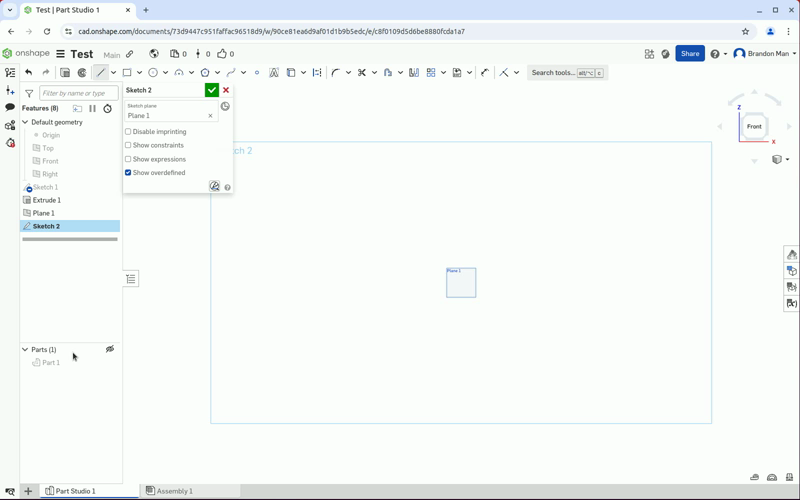
key_down(shift)
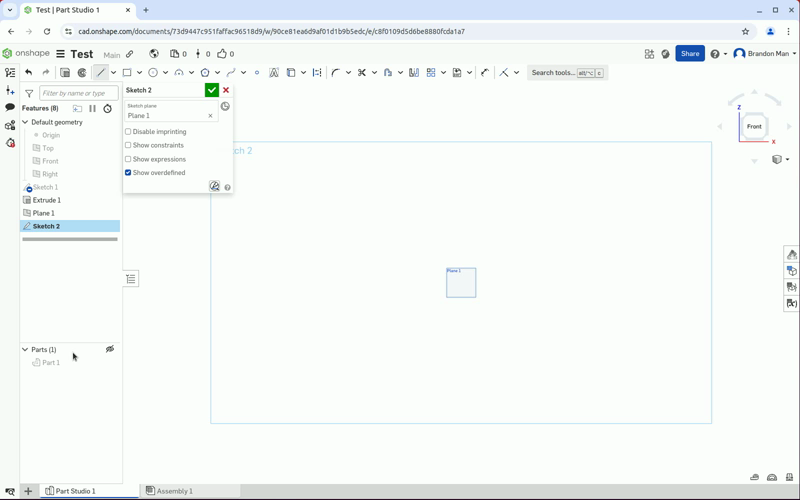
mouse_move(433, 378)
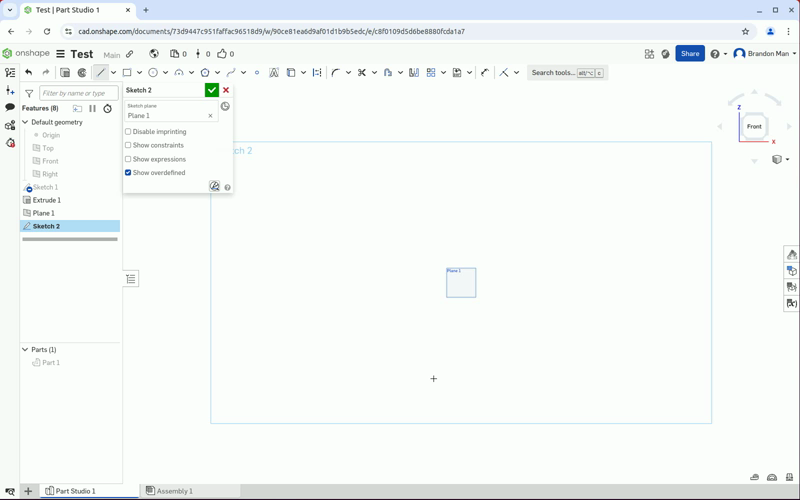
click(433, 378)
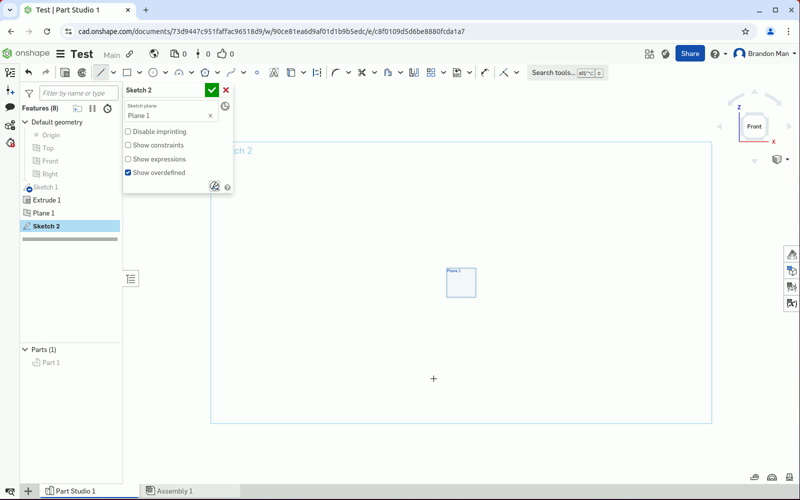
key_up(shift)
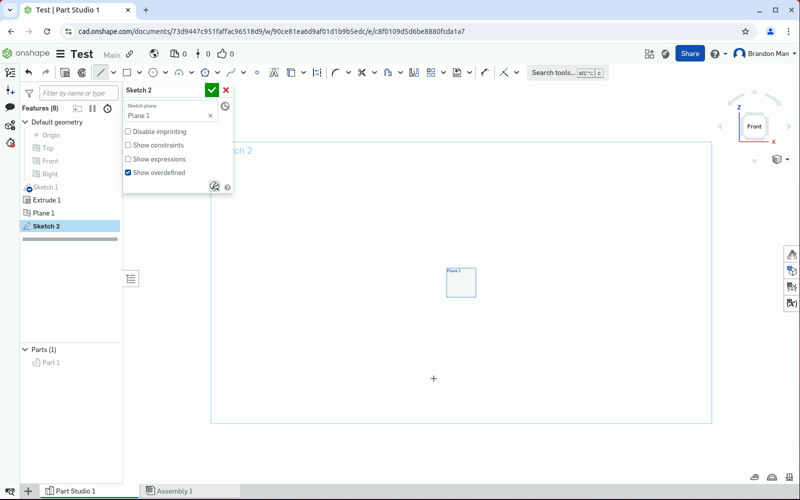
key_down(shift)
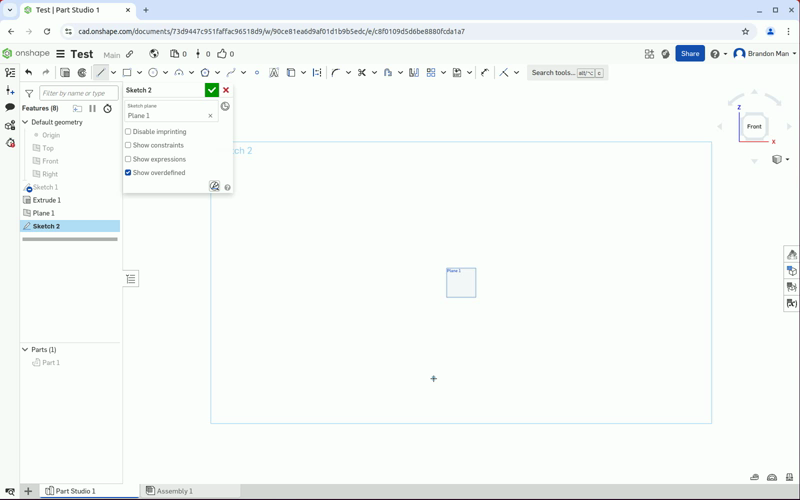
mouse_move(522, 378)
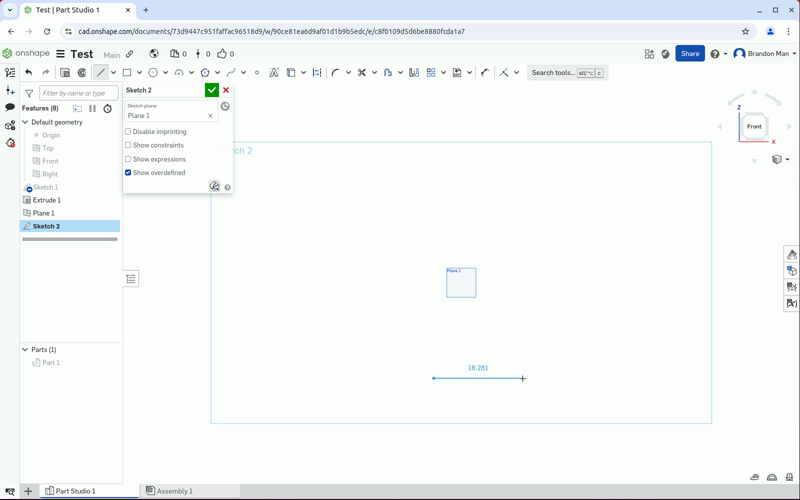
click(522, 378)
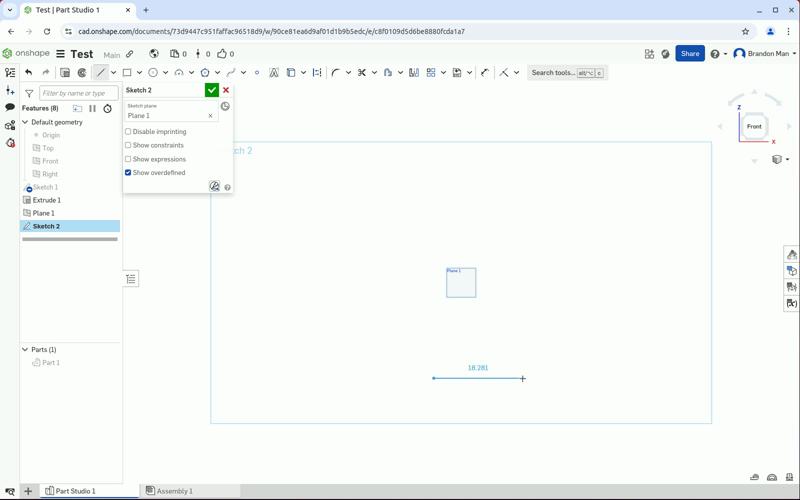
key_up(shift)
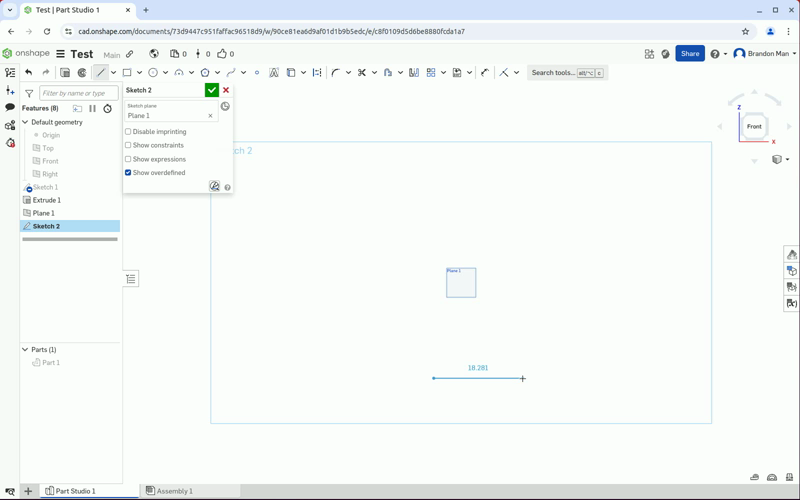
key_down(shift)
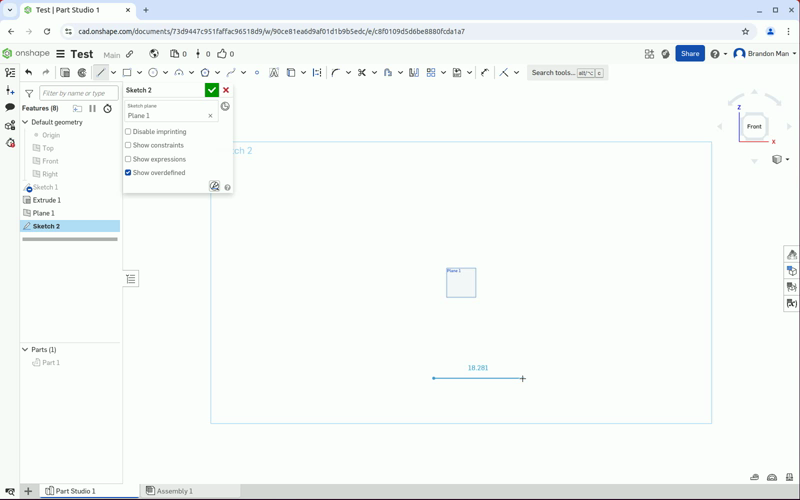
mouse_move(522, 261)
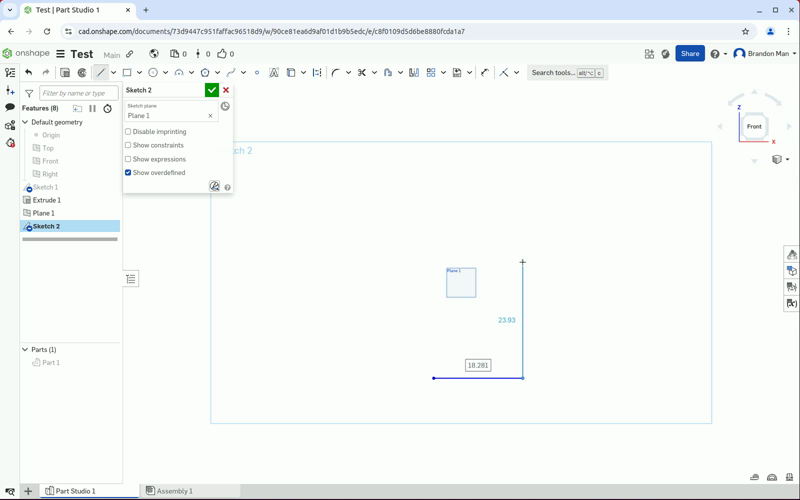
click(522, 261)
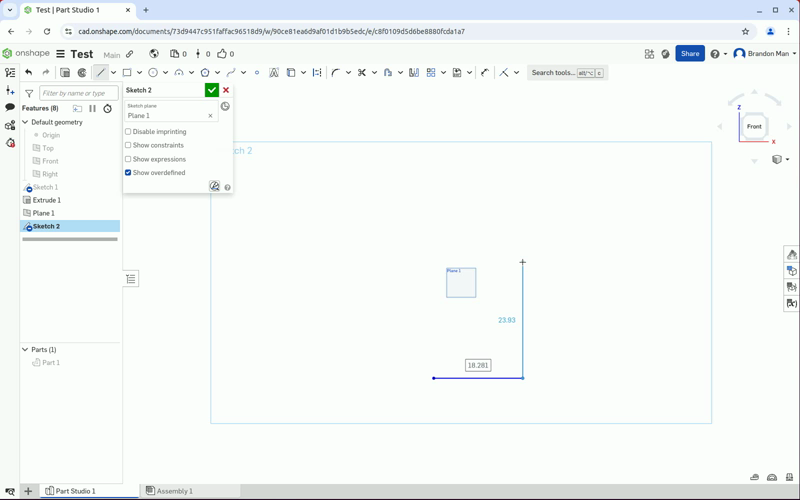
key_up(shift)
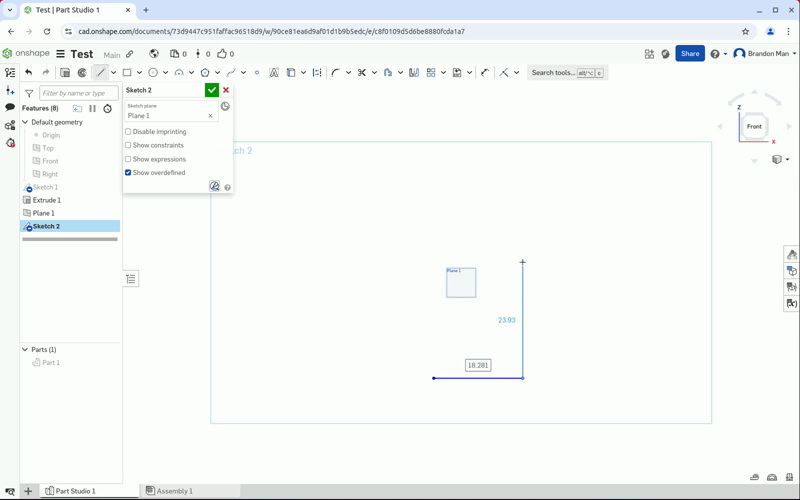
key_down(shift)
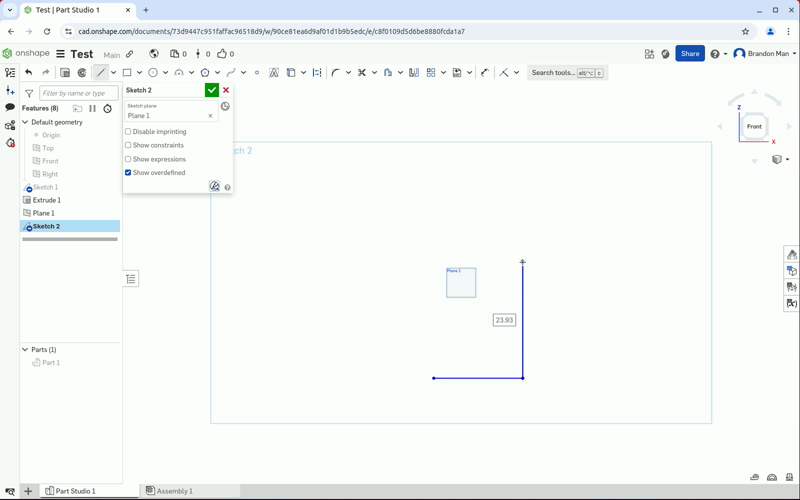
mouse_move(433, 261)
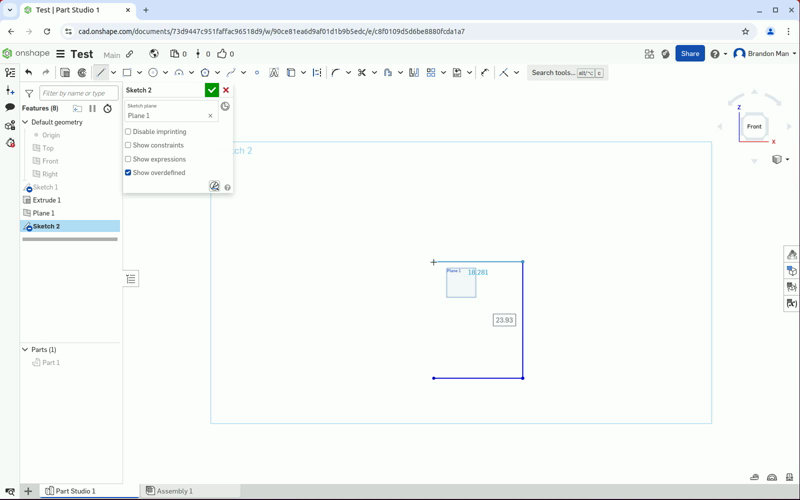
click(433, 261)
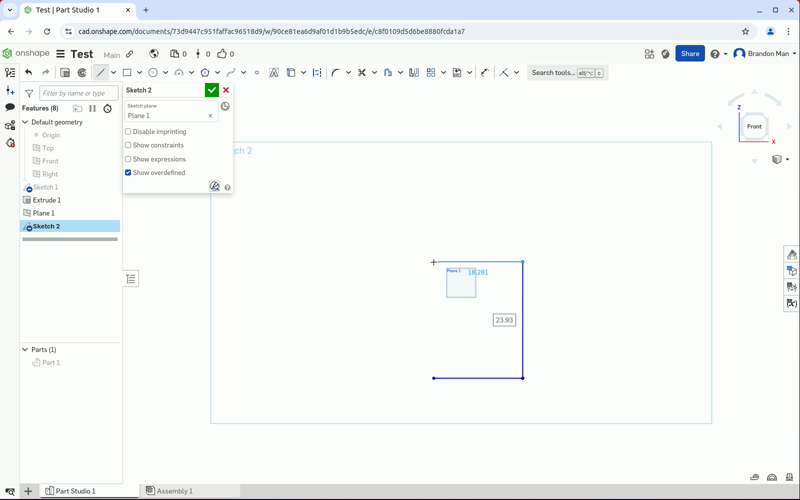
key_up(shift)
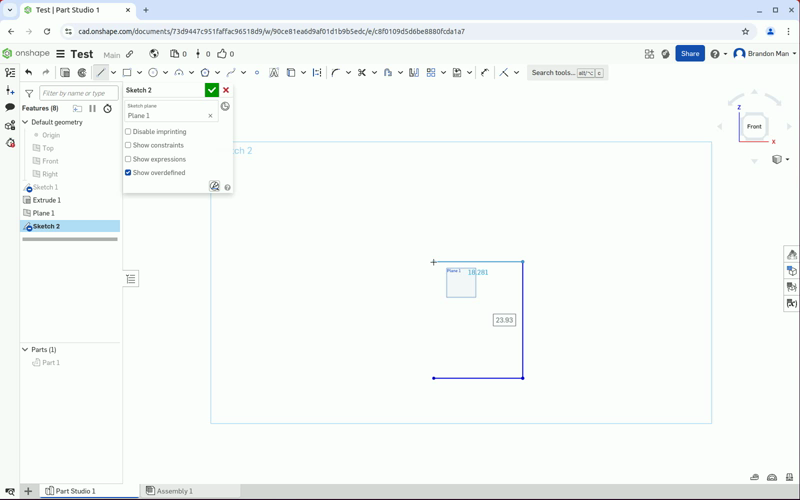
key_down(shift)
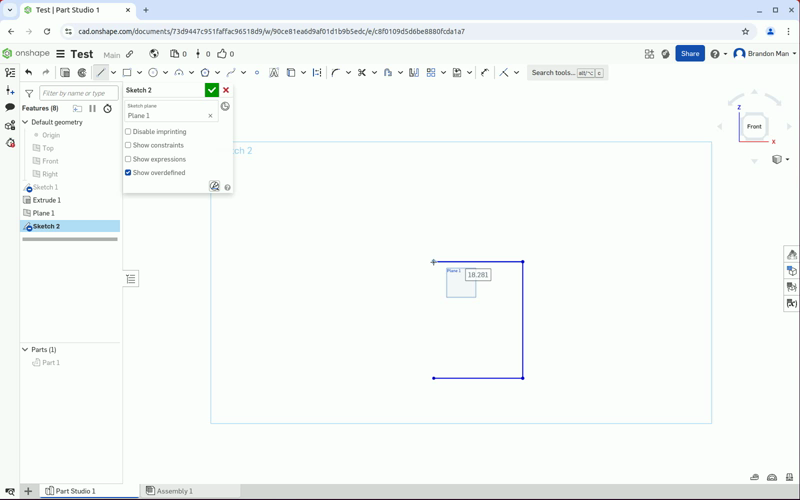
mouse_move(433, 378)
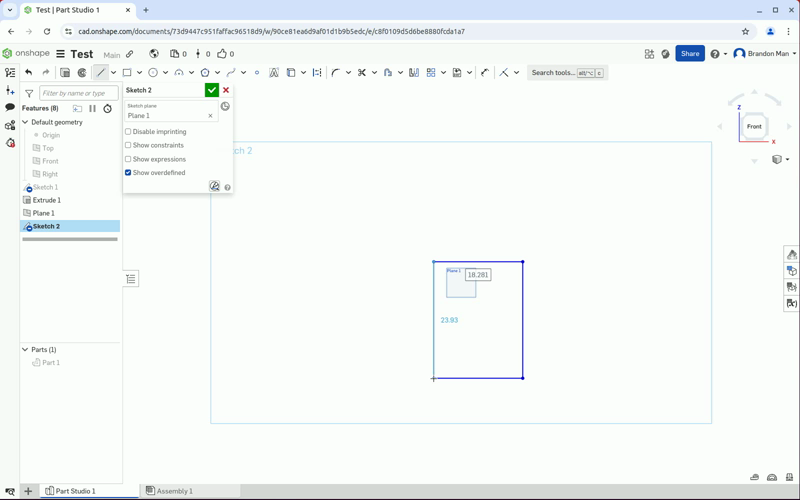
key_up(shift)
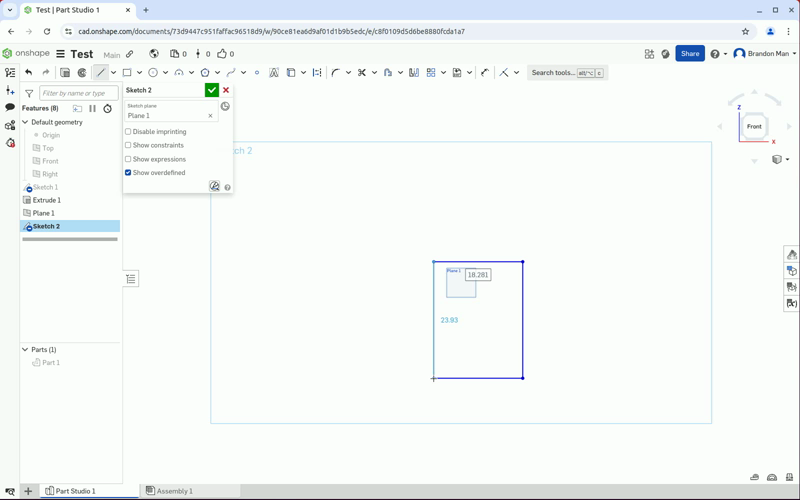
click(433, 378)
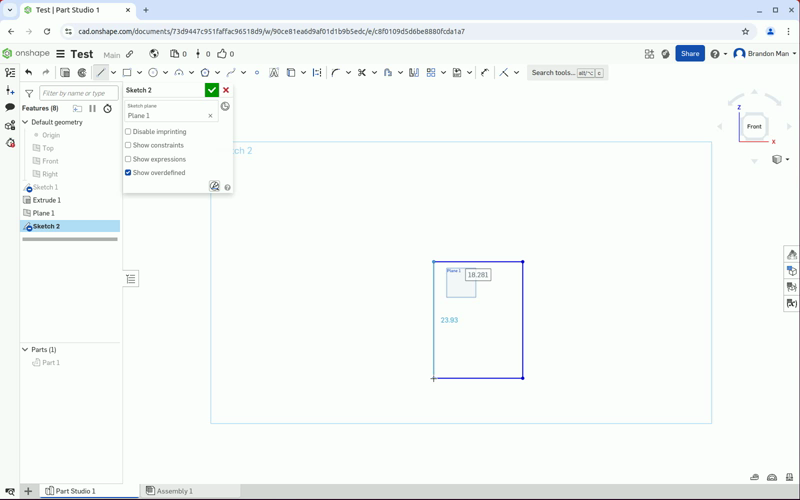
key(esc)
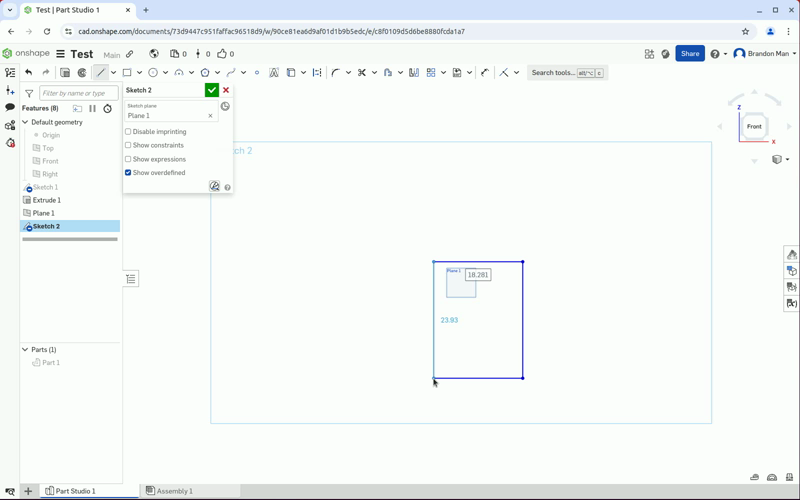
mouse_move(510, 367)
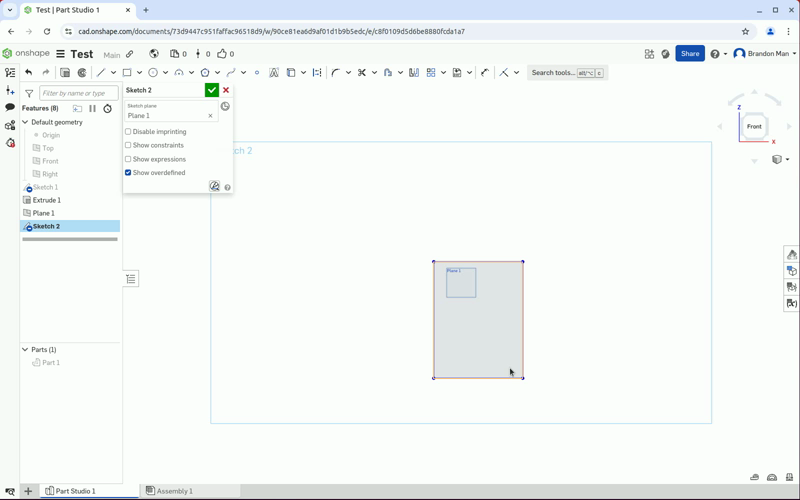
click(510, 367)
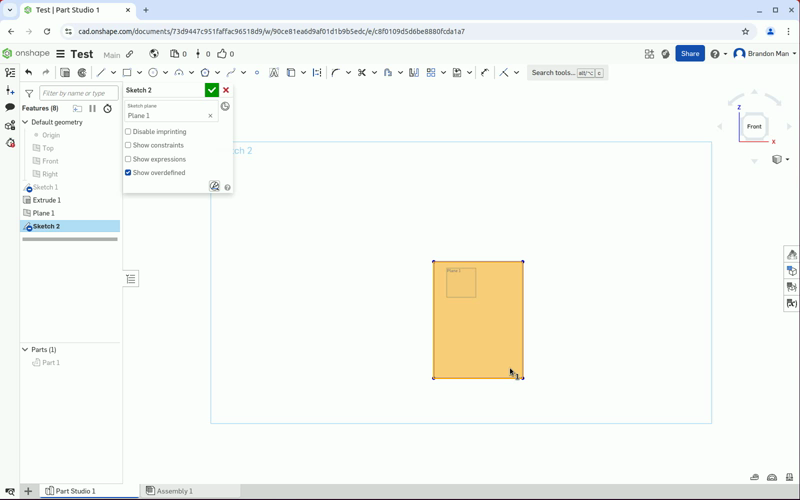
mouse_move(73, 352)
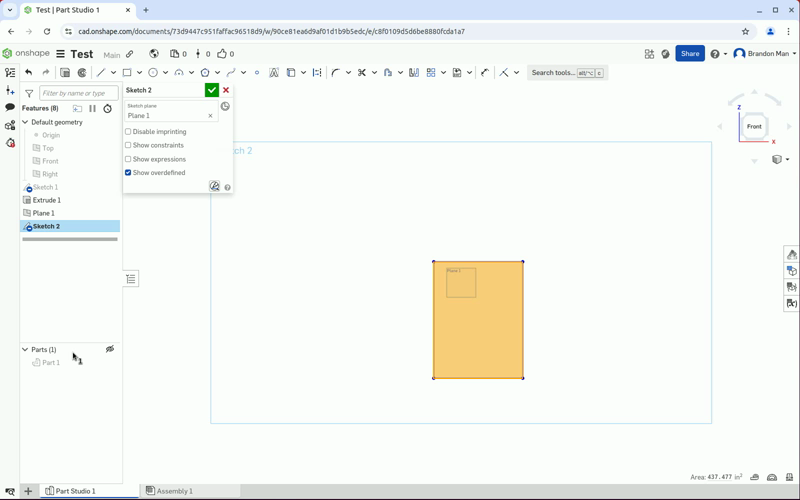
key(shift+y)
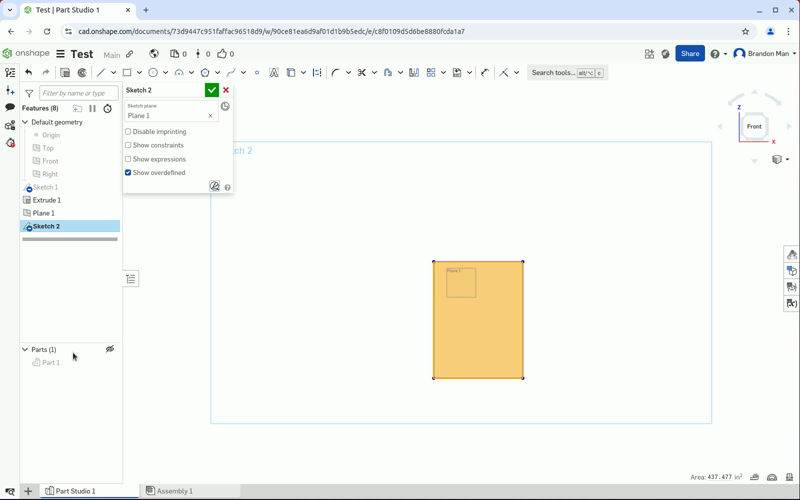
key(shift+e)
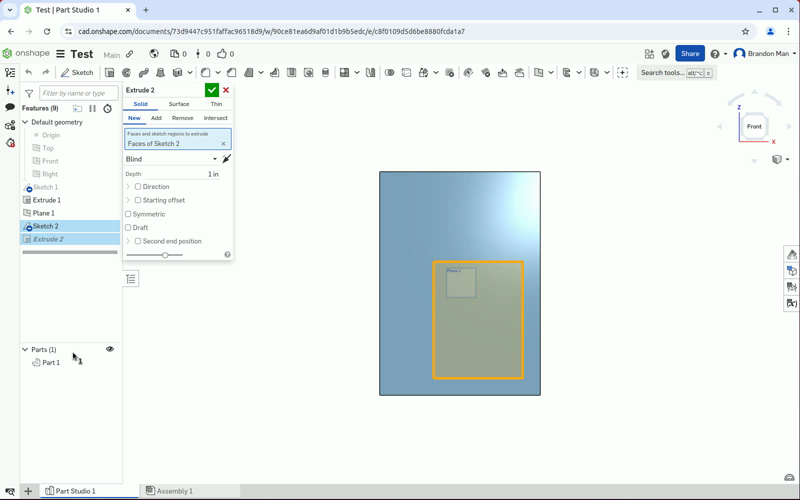
mouse_move(143, 106)
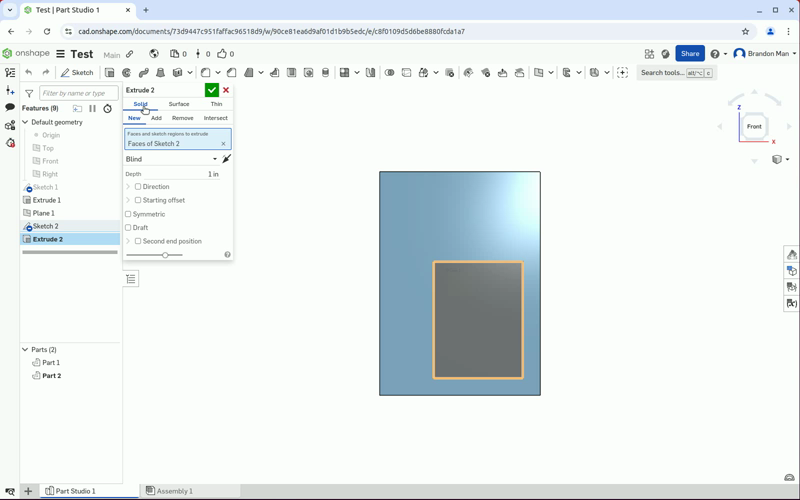
click(143, 106)
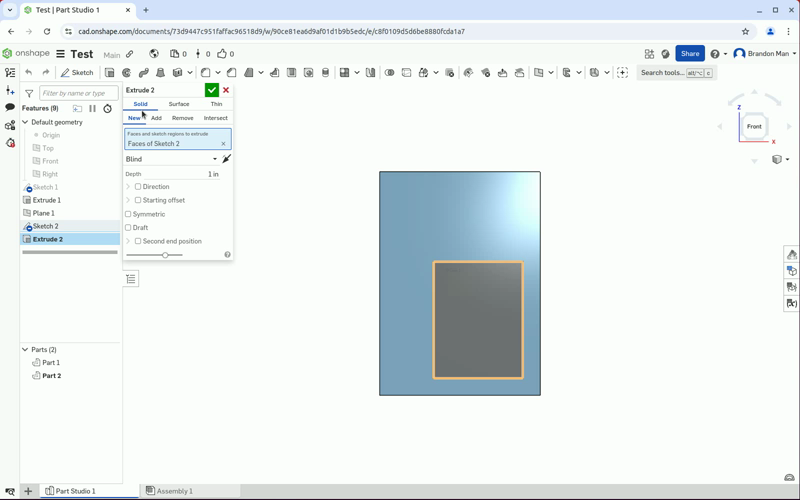
mouse_move(137, 120)
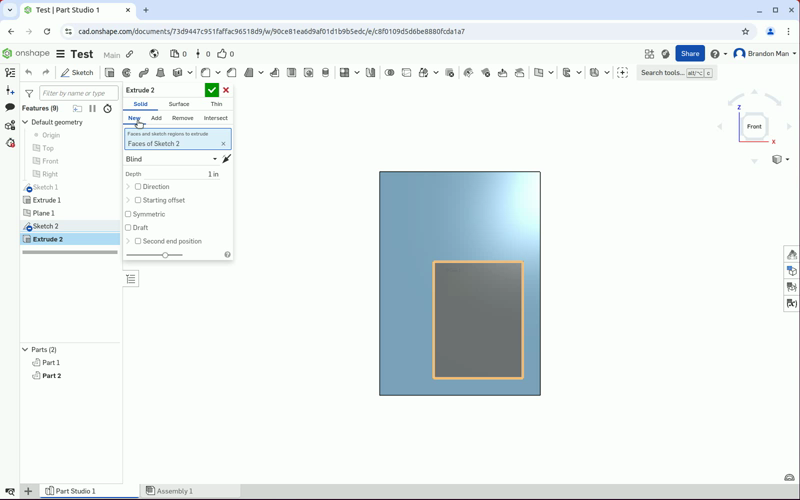
click(137, 120)
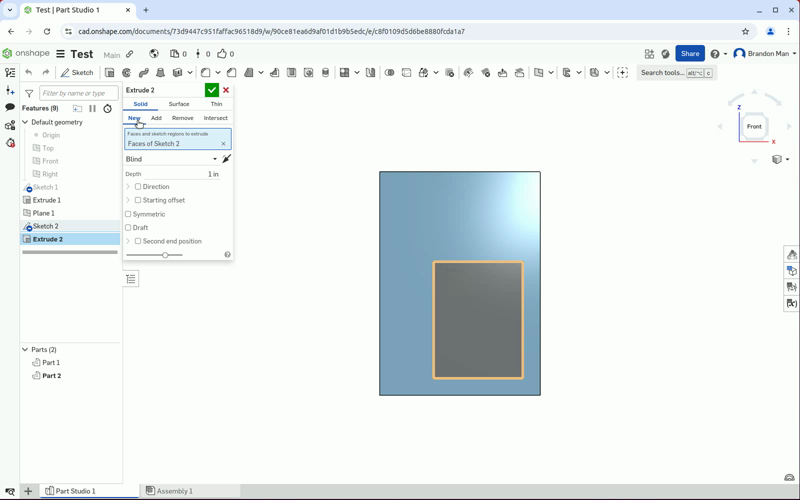
key(tab, 4)
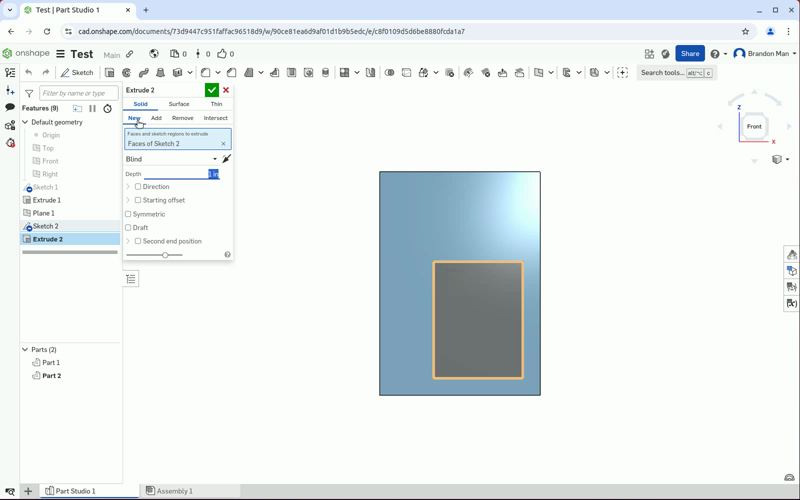
text(11.073)
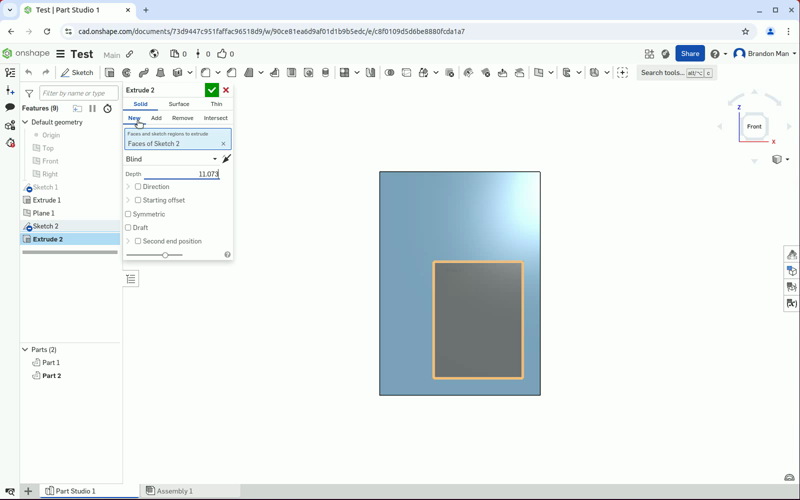
key(enter)
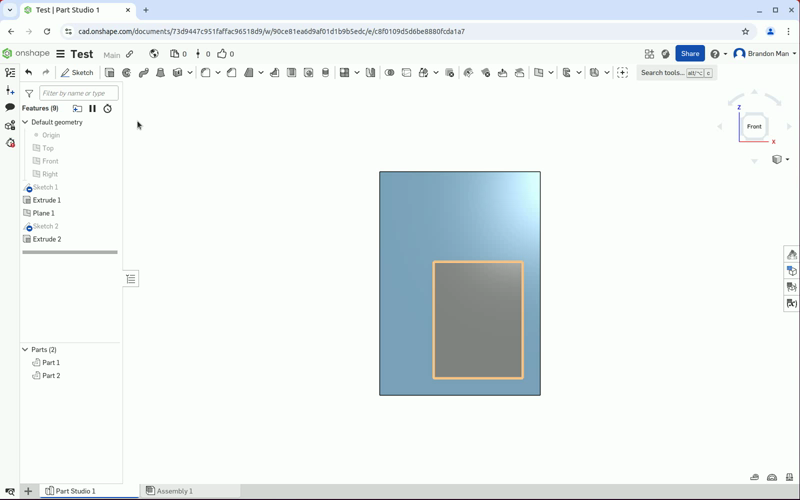
key(shift+h)
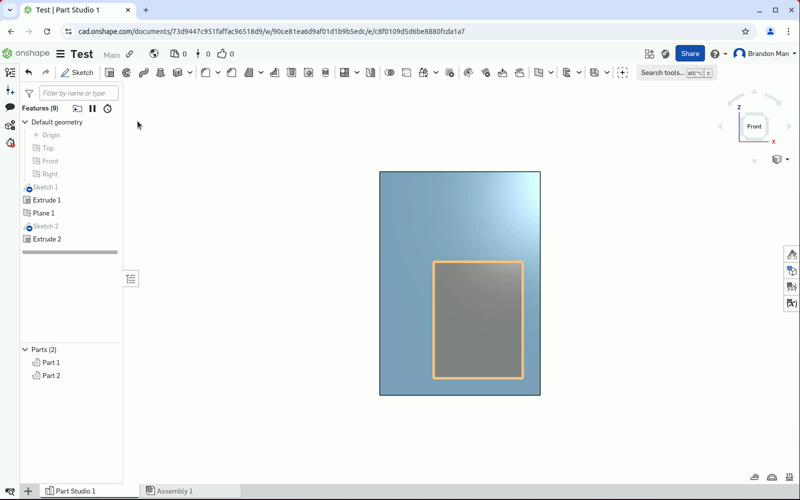
key(shift+h)
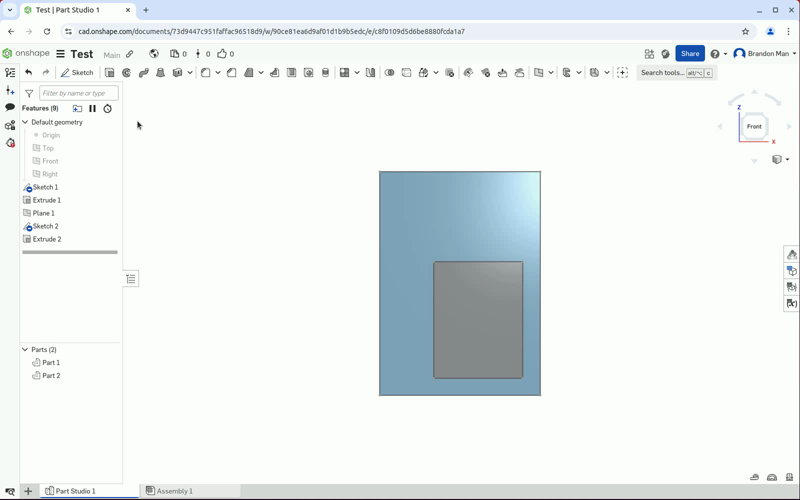
key(shift+7)
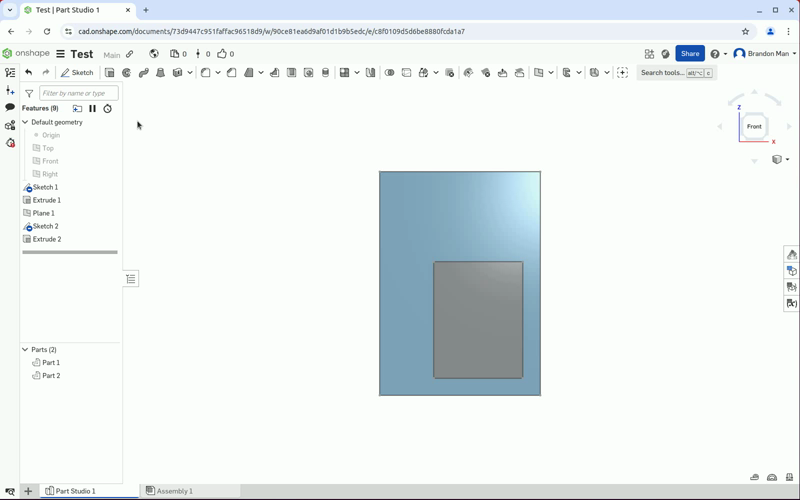
key(left, 2)
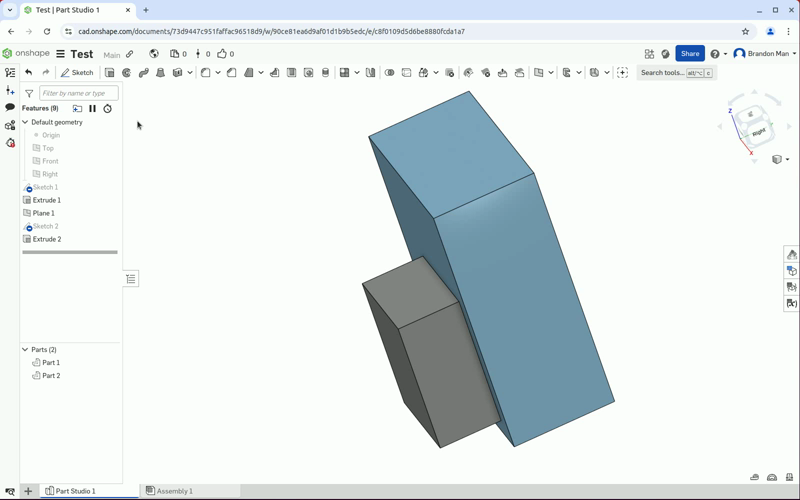
key(down, 2)
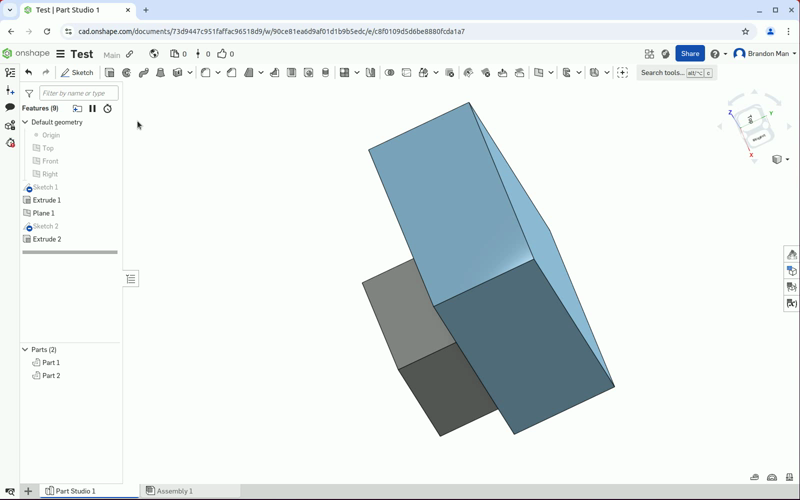
key(up, 2)
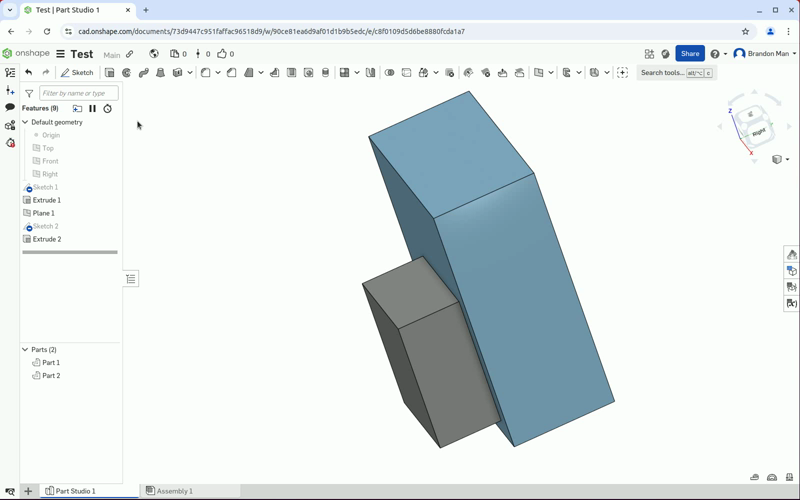
key(right, 2)
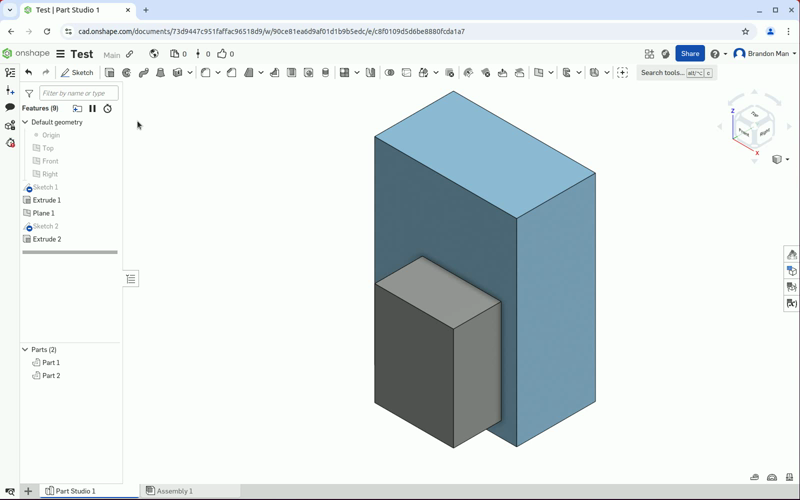
mouse_move(73, 189)
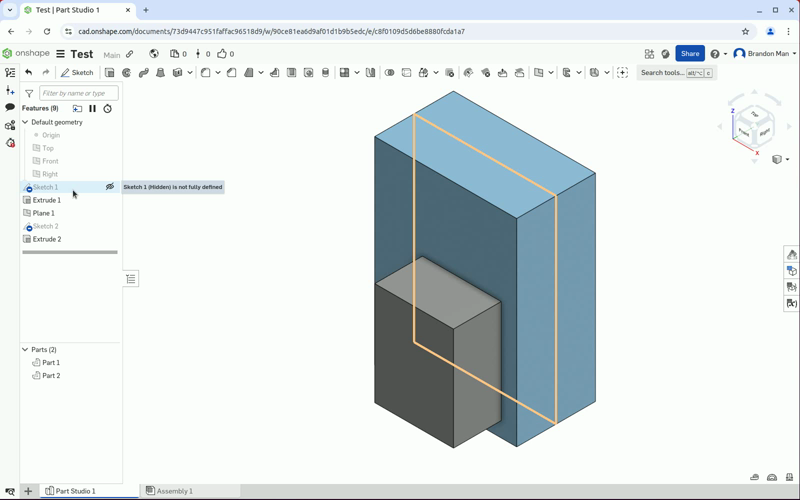
click(73, 189)